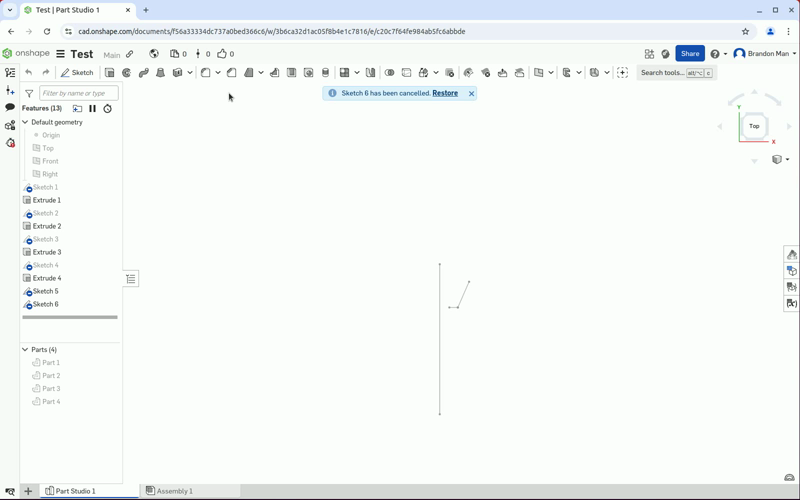
key(shift+h)
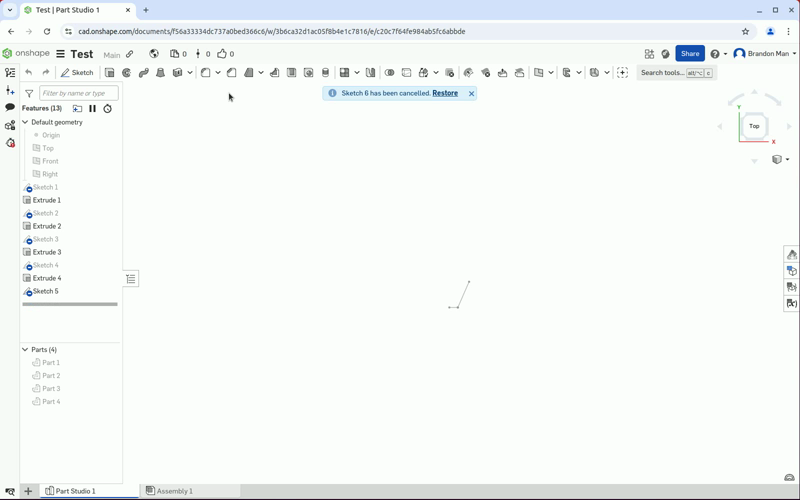
key(shift+s)
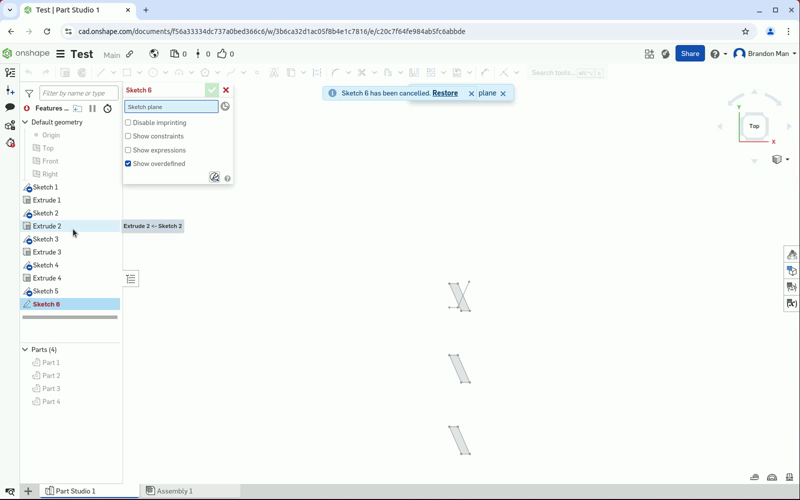
scroll(3)
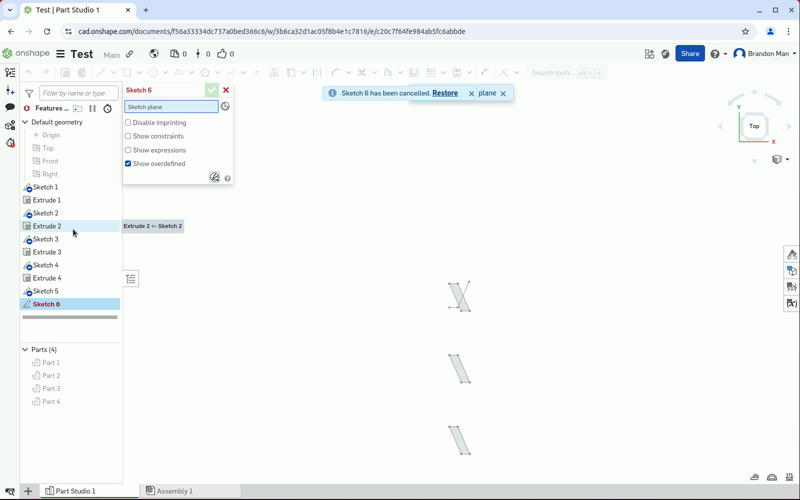
mouse_move(73, 150)
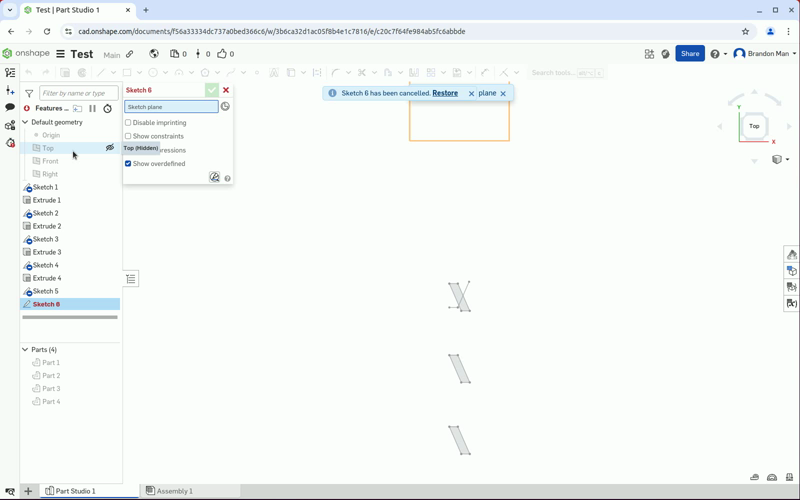
click(73, 150)
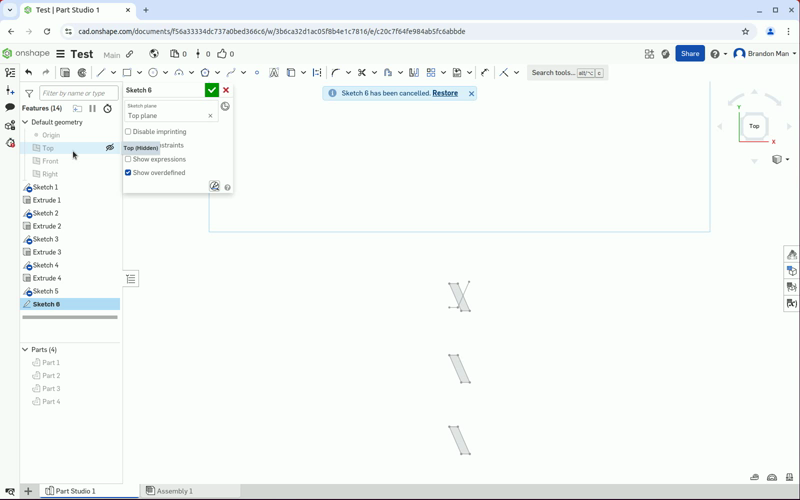
mouse_move(73, 352)
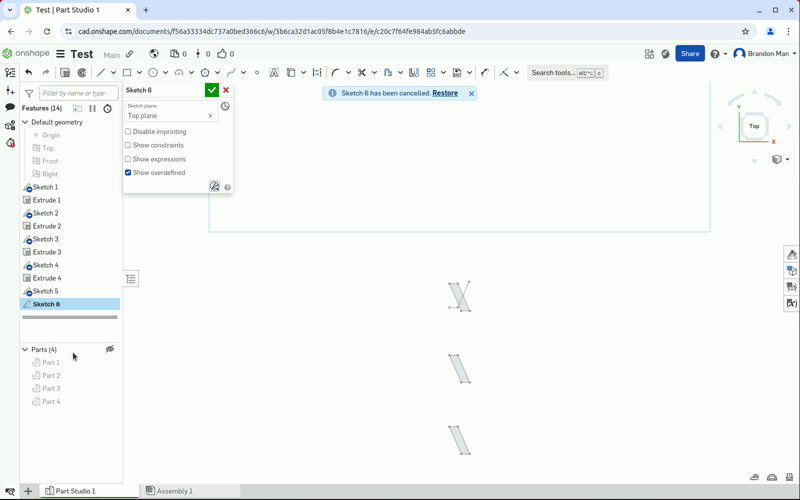
key(y)
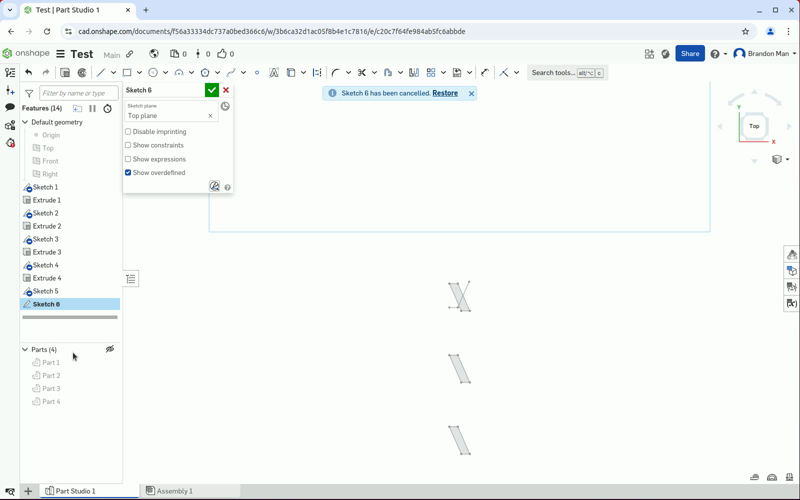
key(l)
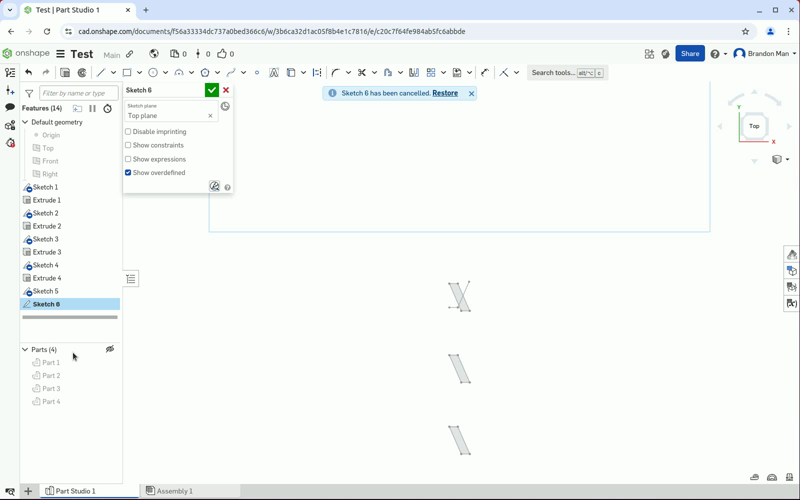
key_down(shift)
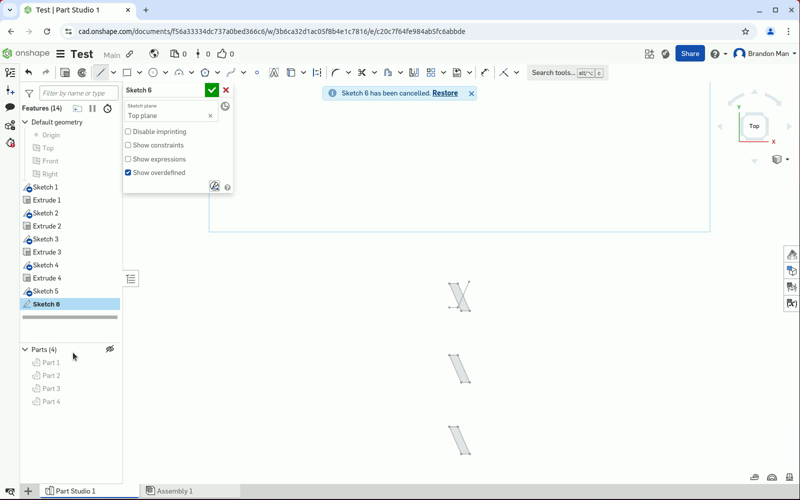
mouse_move(404, 311)
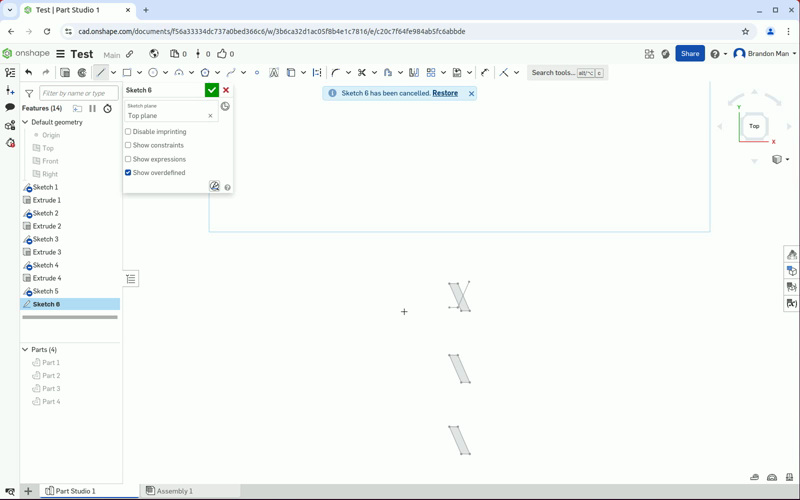
click(404, 311)
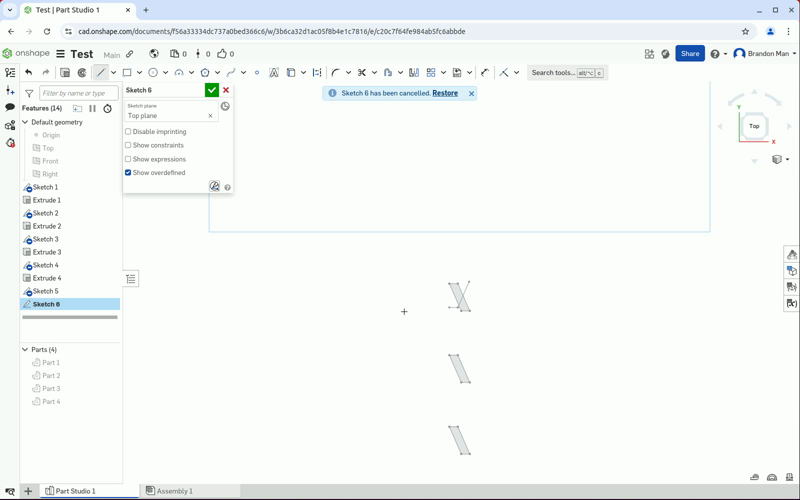
key_up(shift)
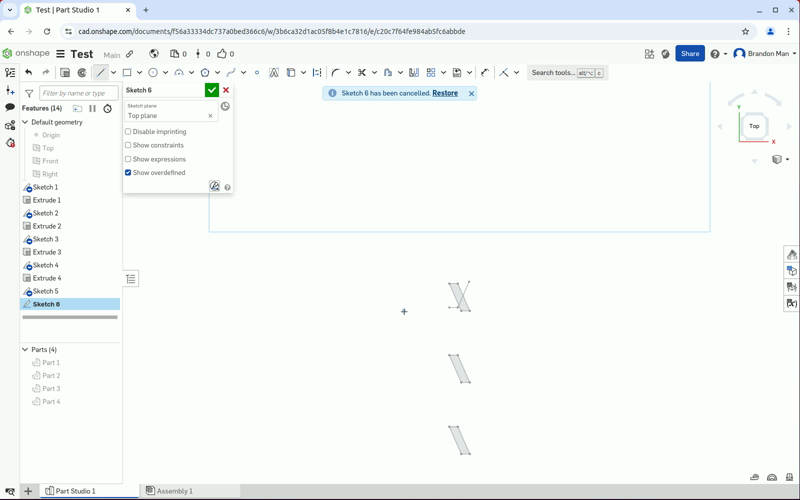
key_down(shift)
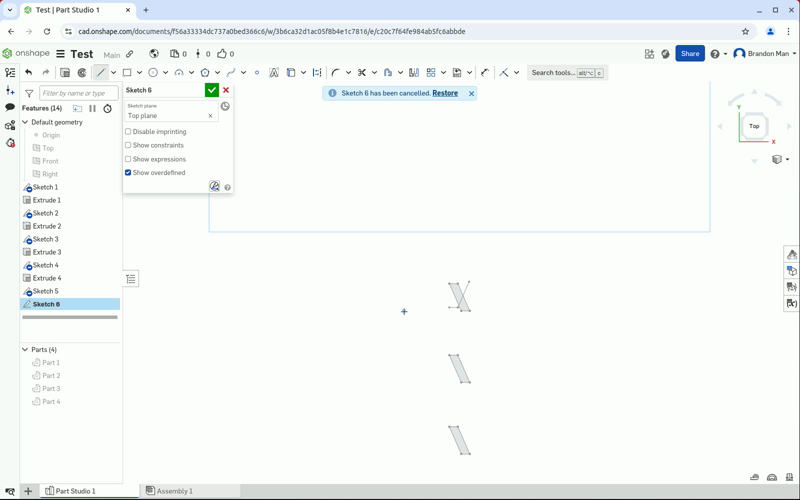
mouse_move(516, 311)
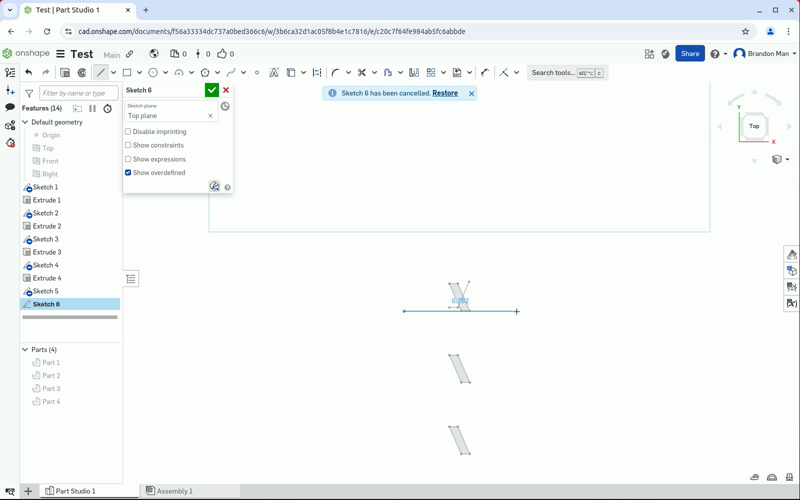
click(516, 311)
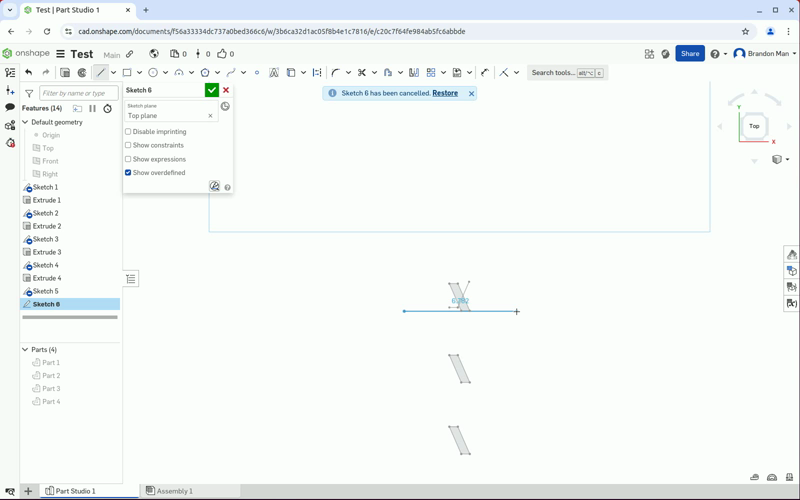
key_up(shift)
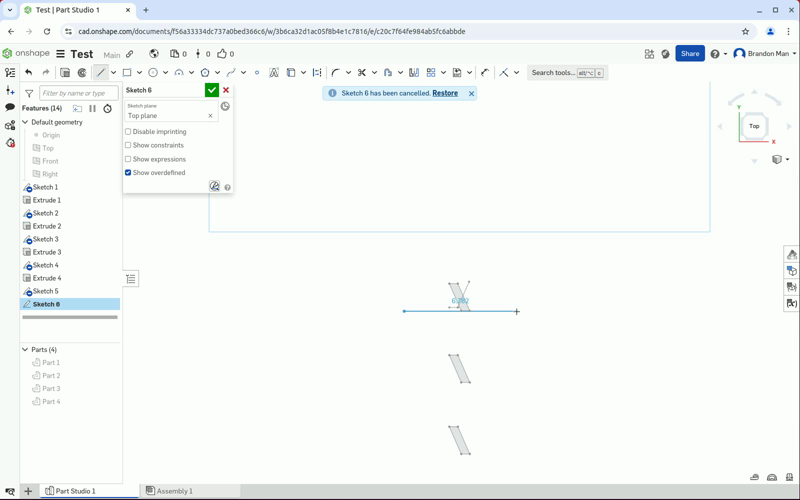
key_down(shift)
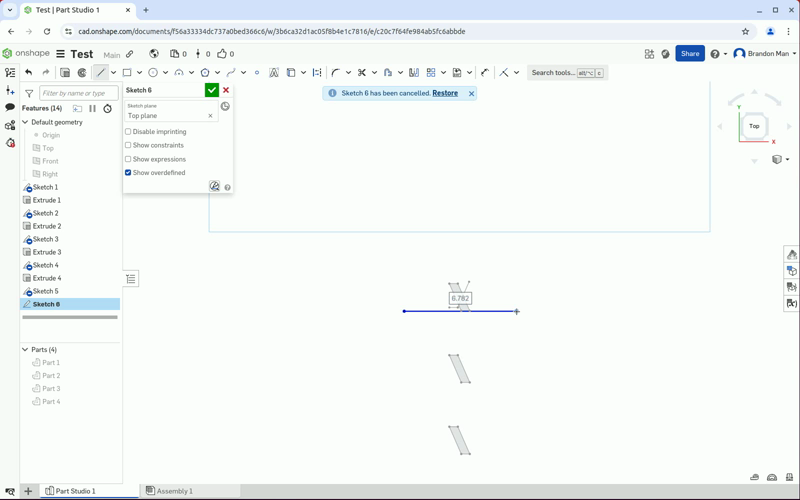
mouse_move(546, 311)
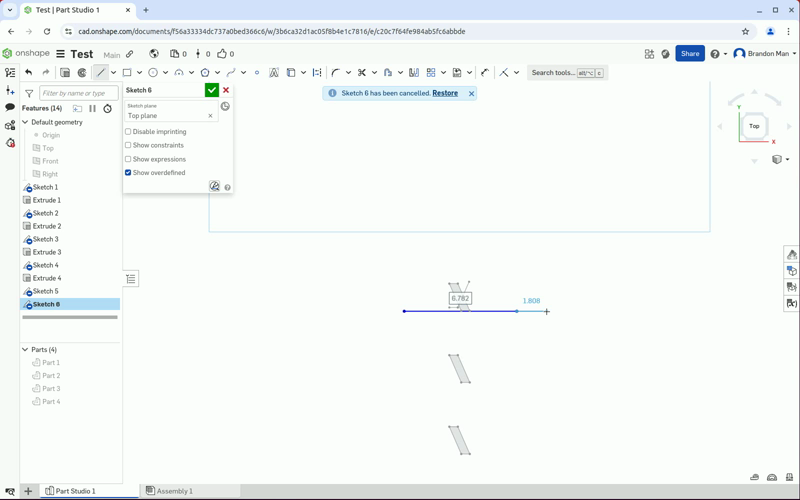
mouse_move(516, 254)
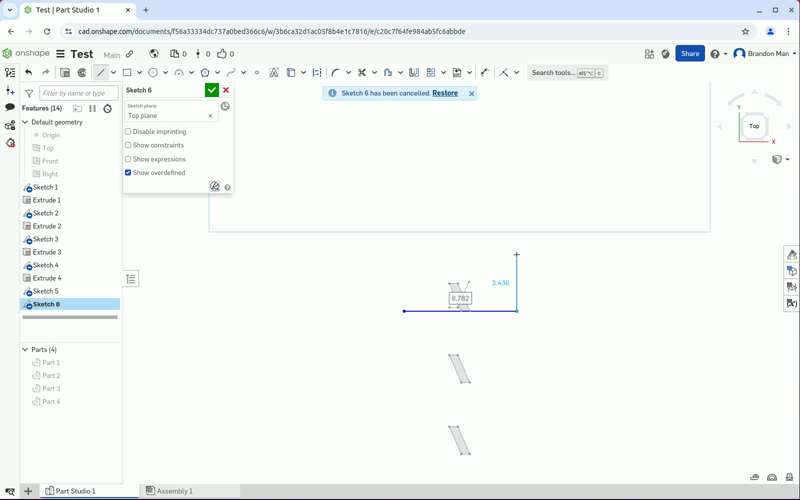
click(516, 254)
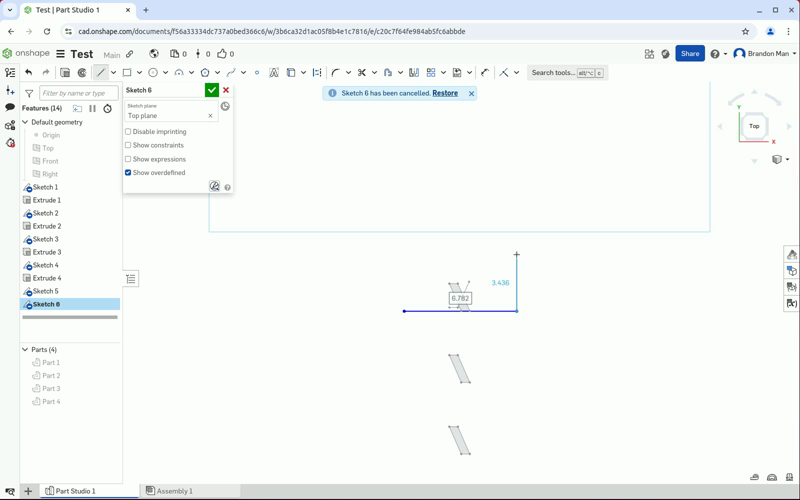
key_up(shift)
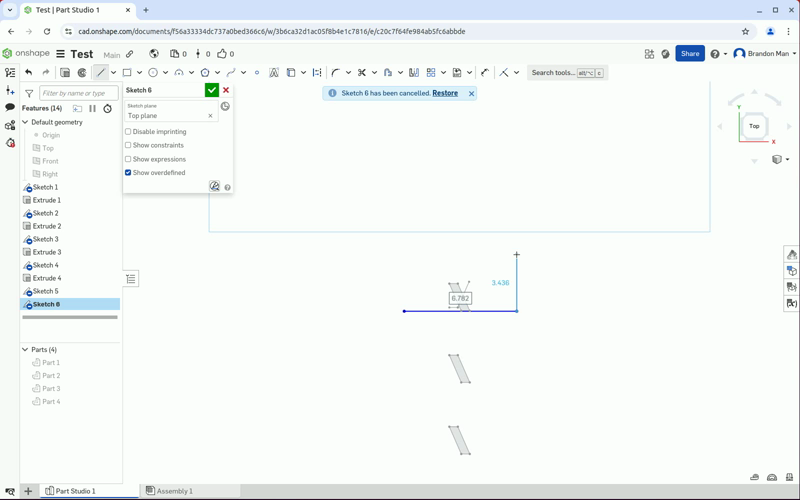
key_down(shift)
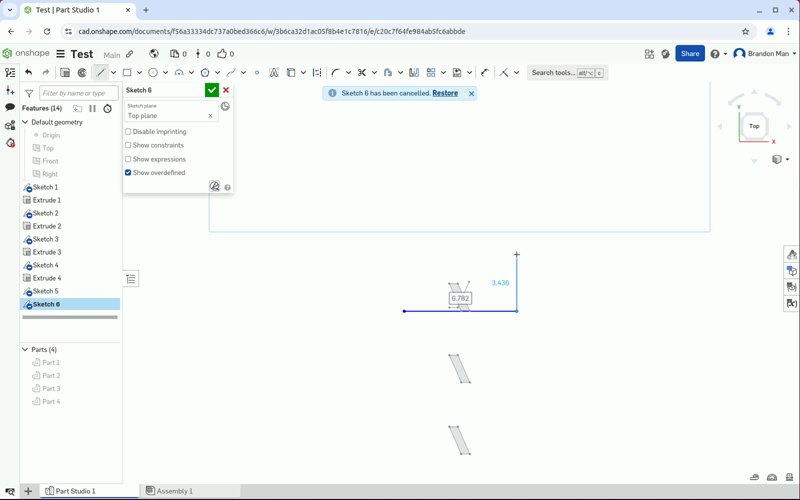
mouse_move(546, 254)
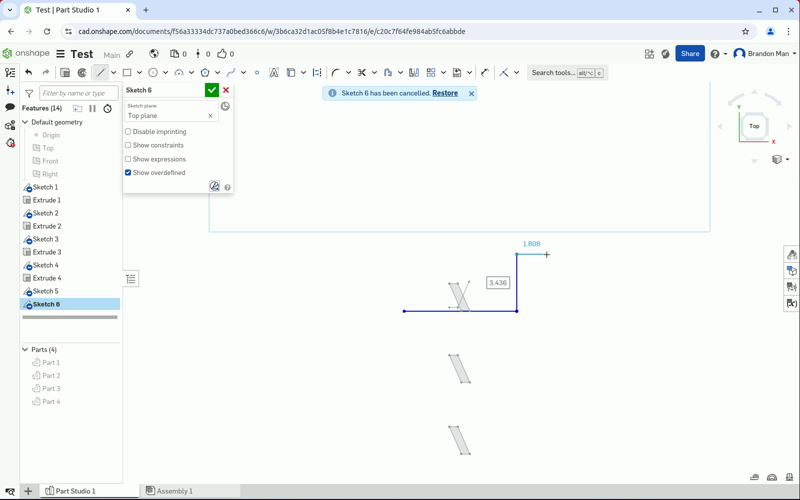
mouse_move(488, 254)
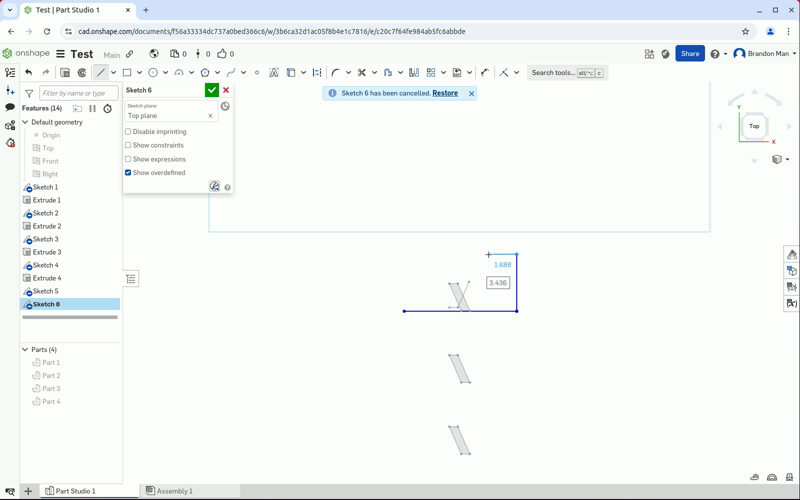
click(488, 254)
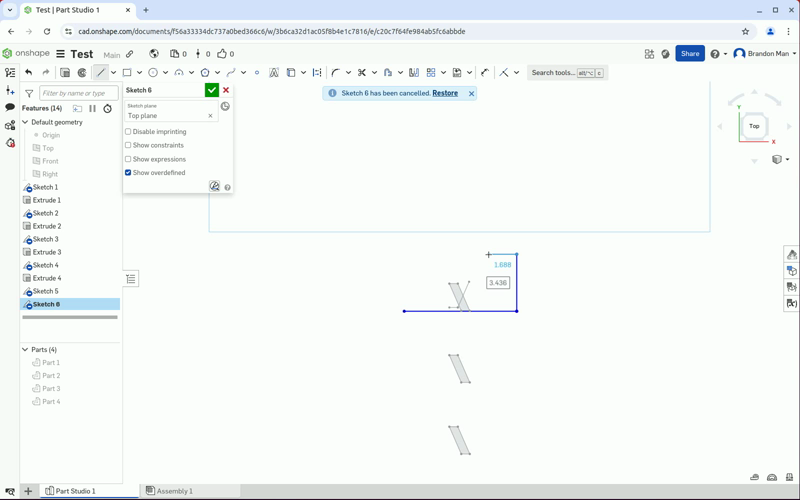
key_up(shift)
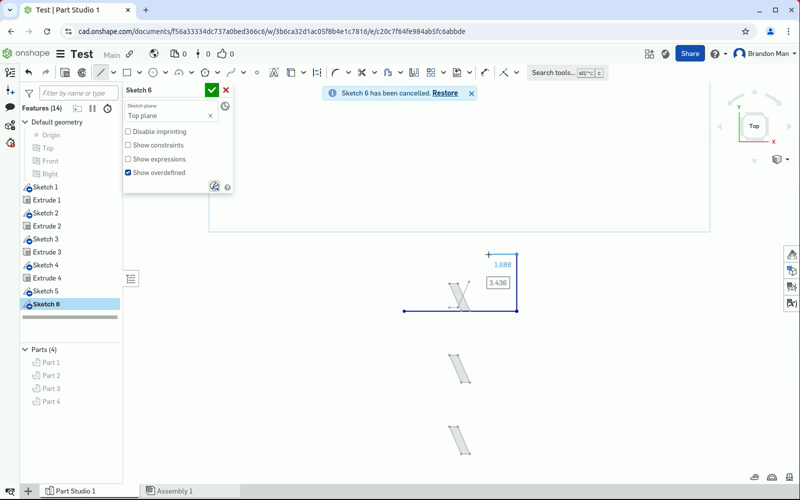
key_down(shift)
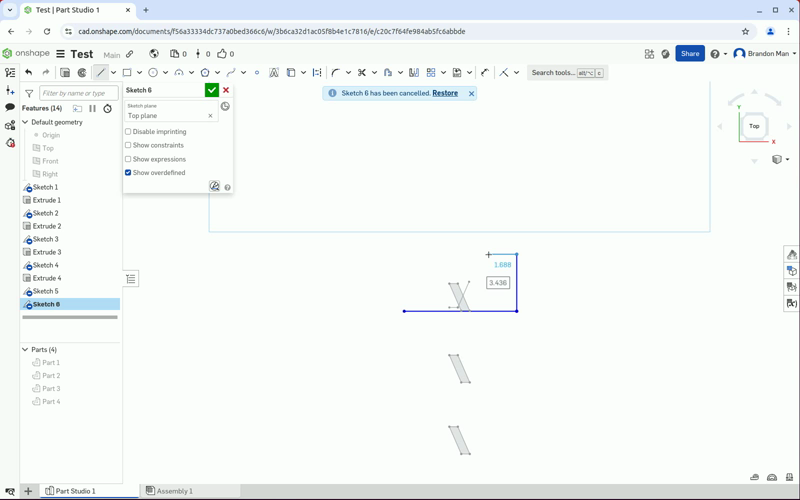
mouse_move(518, 254)
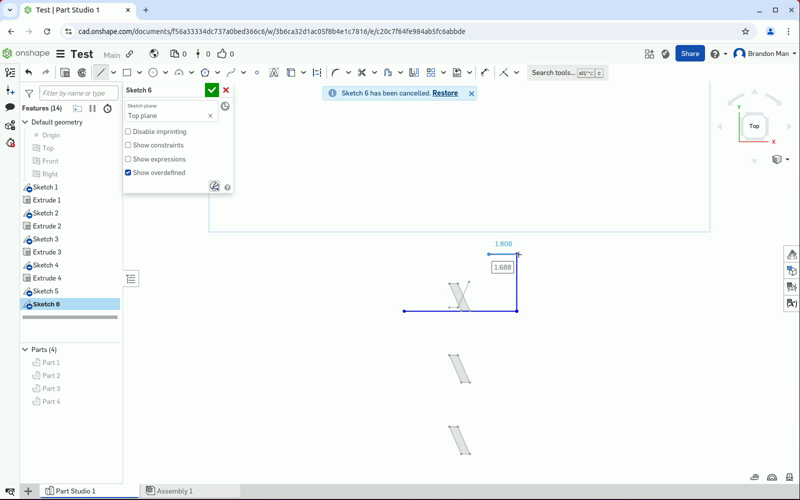
mouse_move(461, 254)
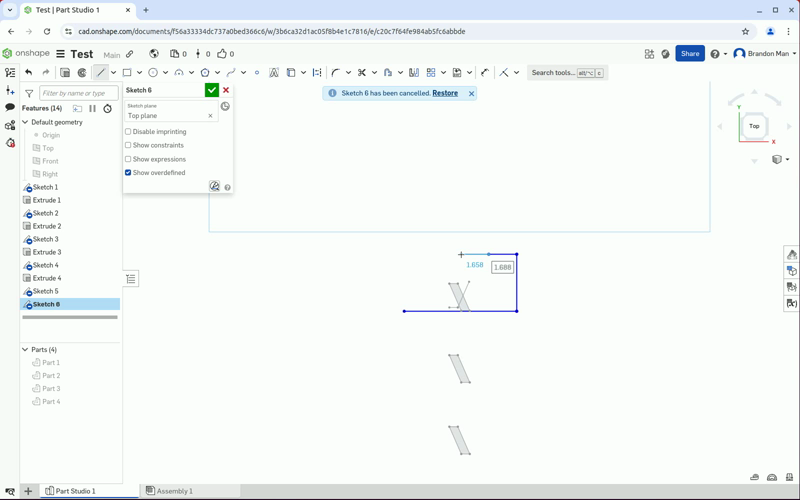
click(461, 254)
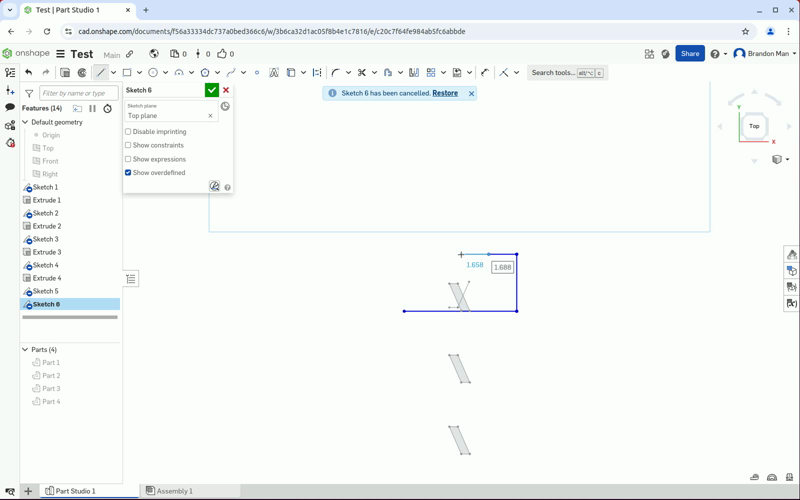
key_up(shift)
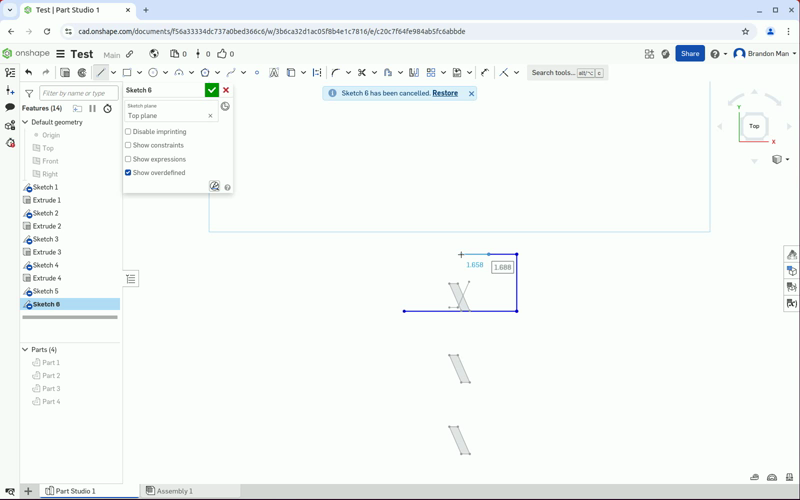
key_down(shift)
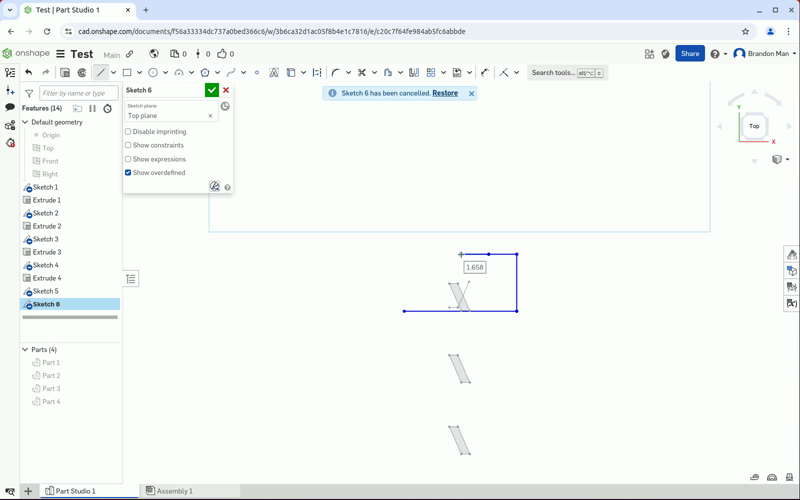
mouse_move(491, 254)
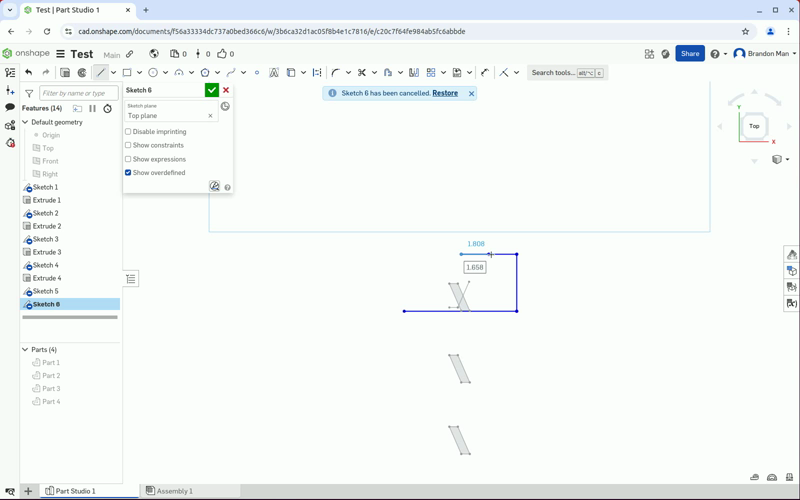
mouse_move(432, 254)
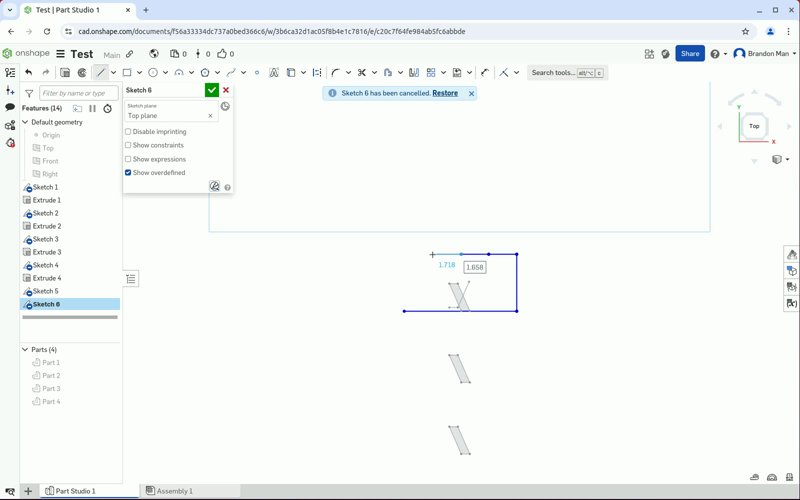
click(432, 254)
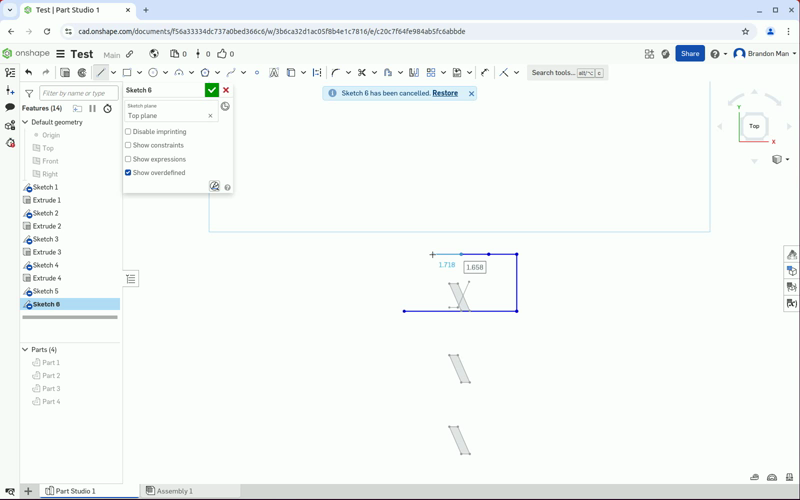
key_up(shift)
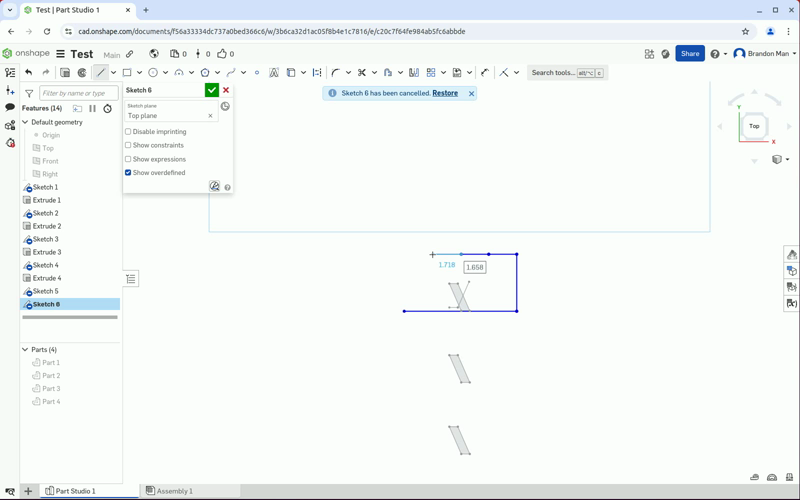
key_down(shift)
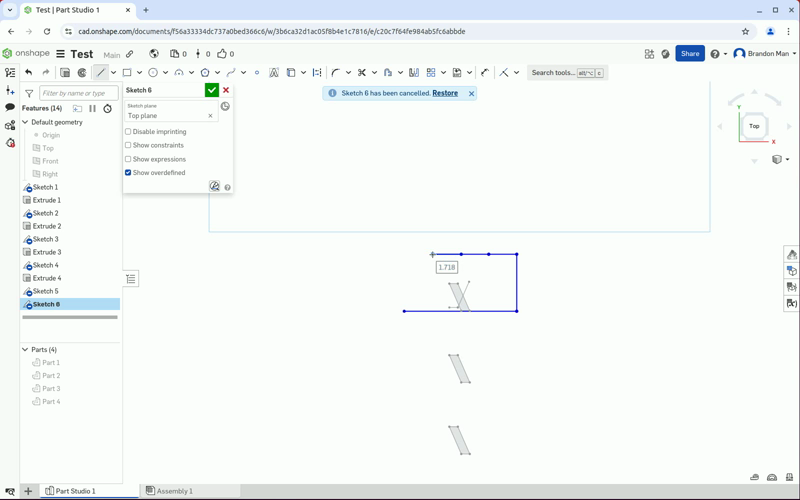
mouse_move(462, 254)
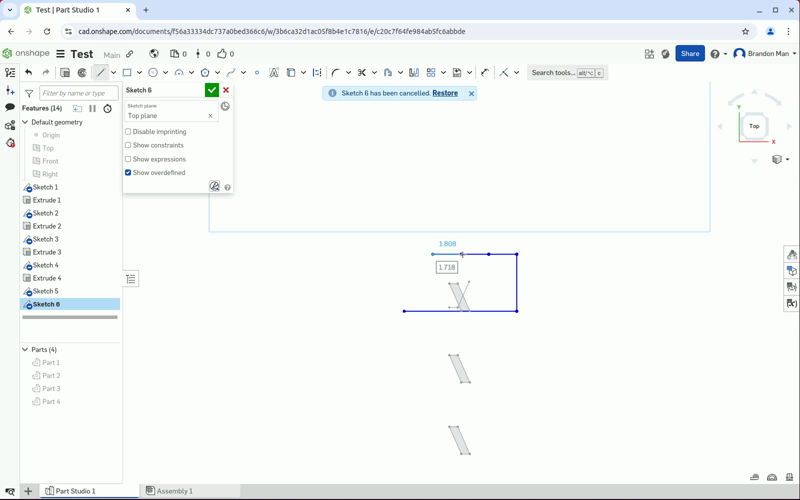
mouse_move(404, 254)
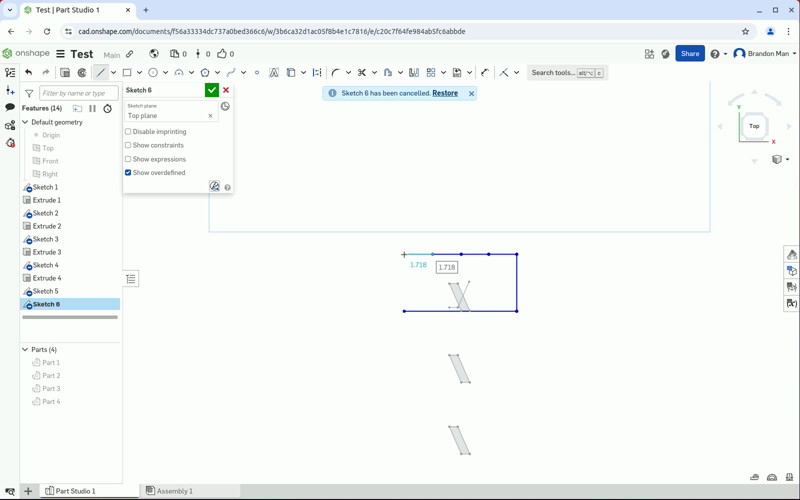
click(404, 254)
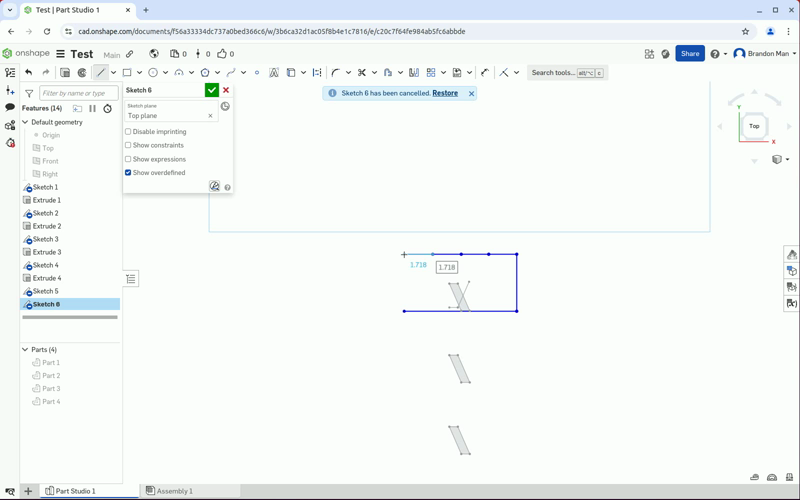
key_up(shift)
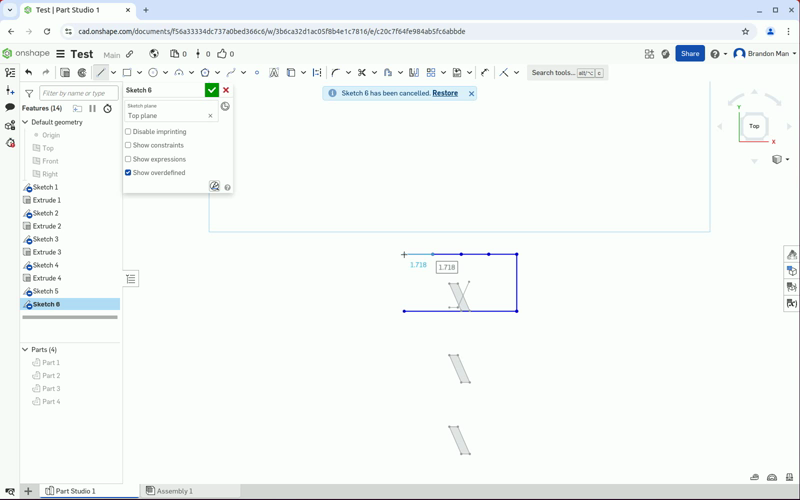
mouse_move(434, 254)
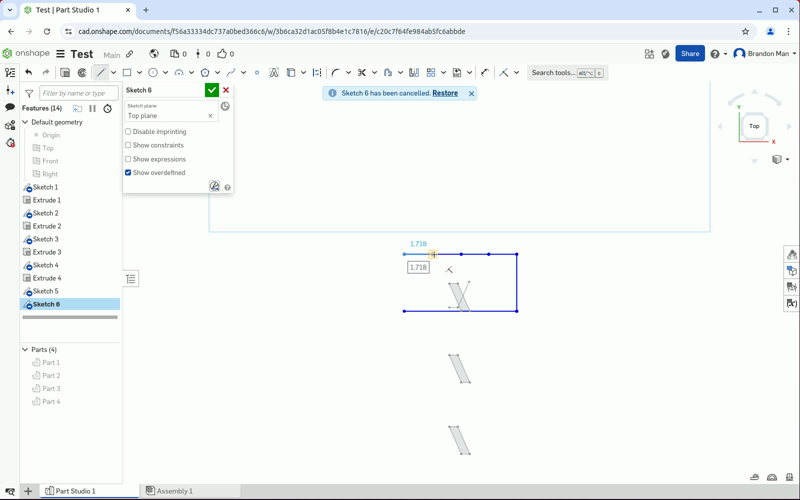
key_down(shift)
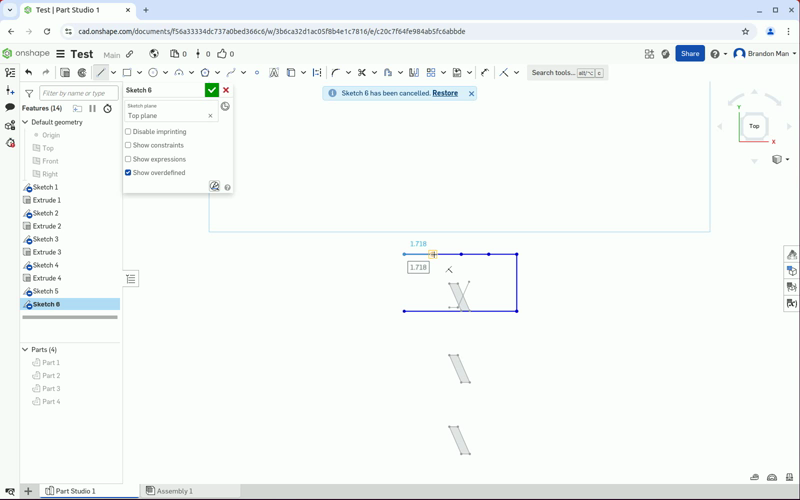
mouse_move(404, 311)
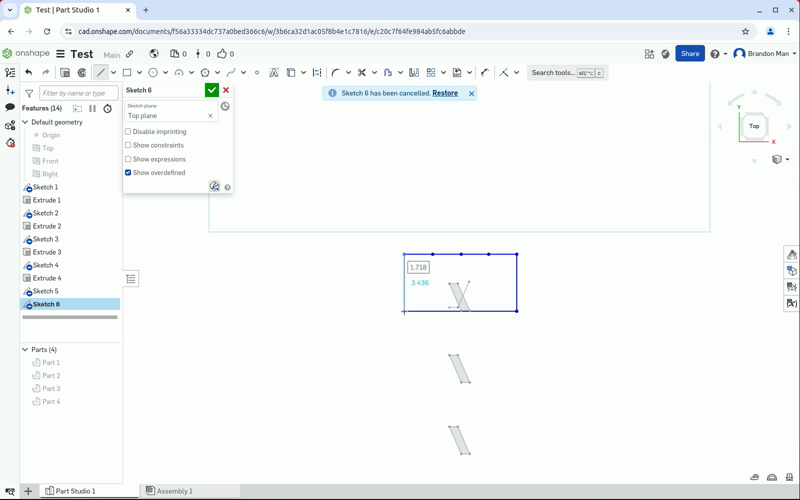
key_up(shift)
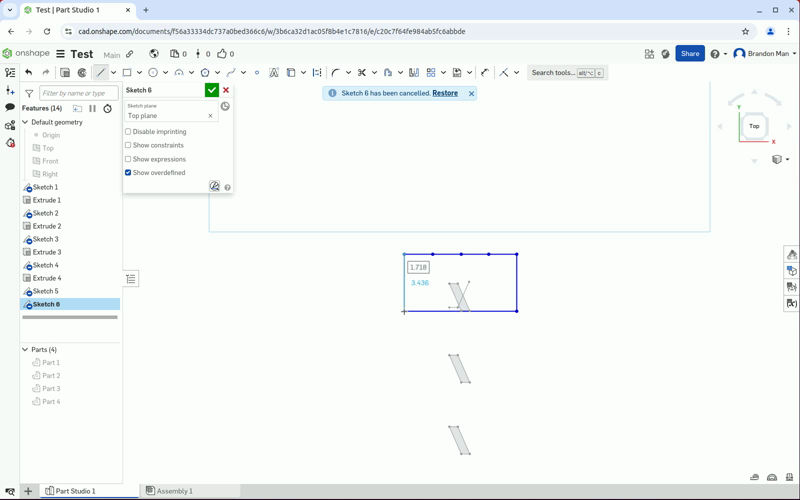
click(404, 311)
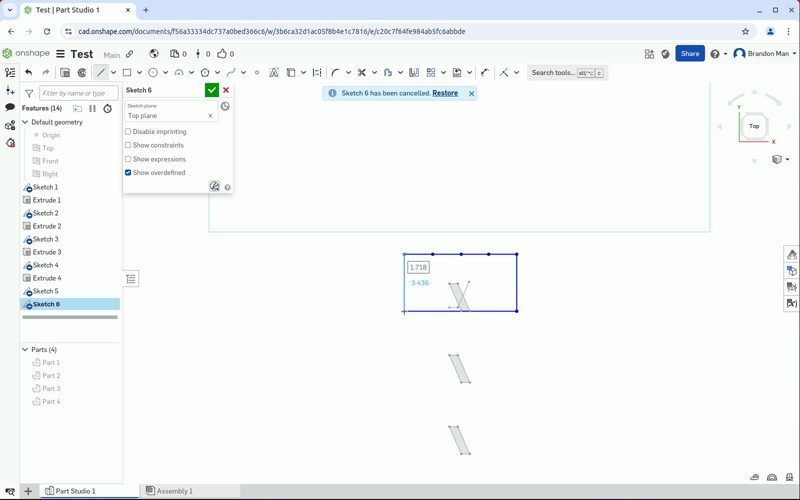
key(esc)
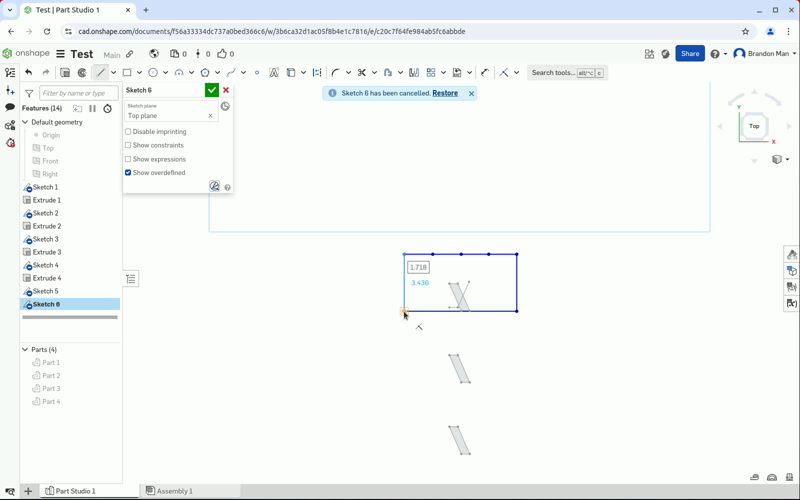
mouse_move(479, 261)
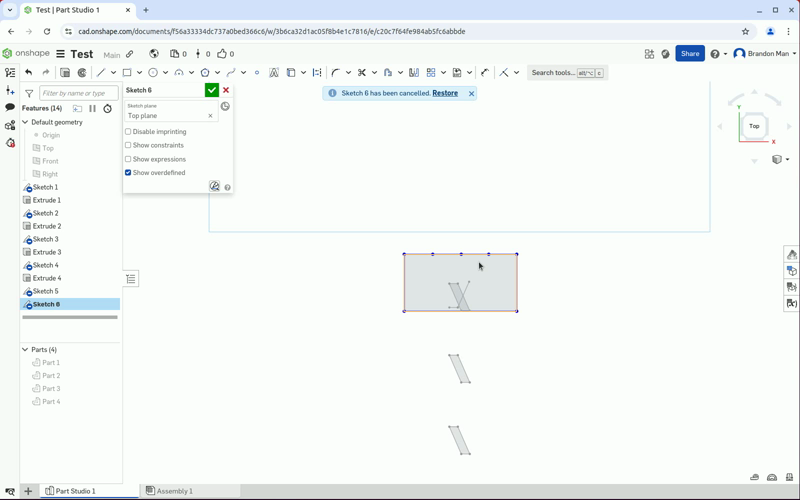
click(479, 261)
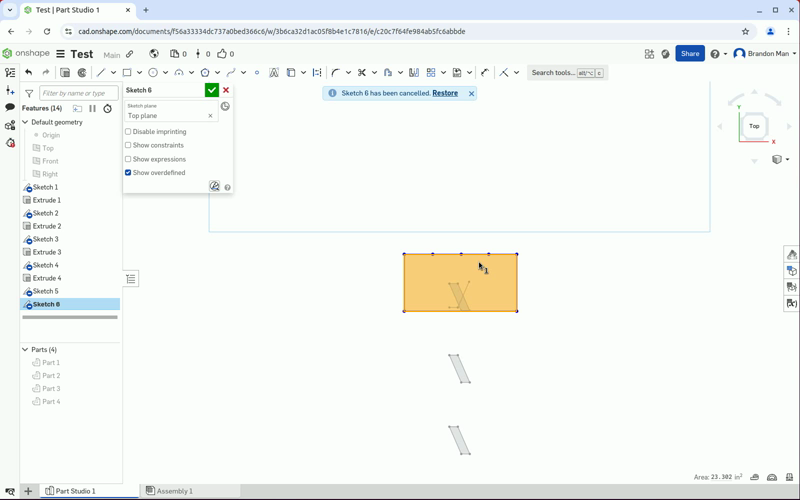
mouse_move(73, 352)
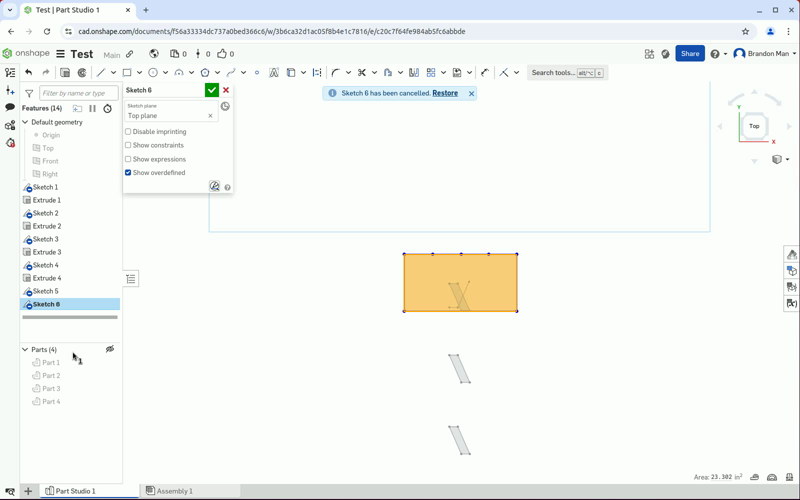
key(shift+y)
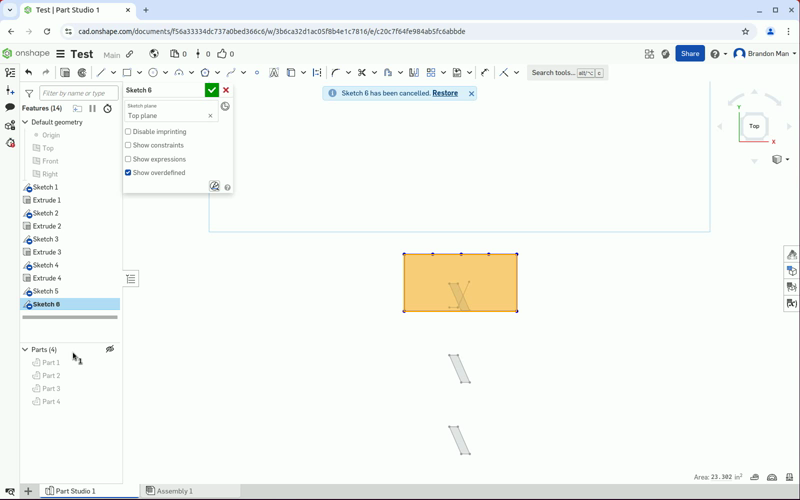
key(shift+e)
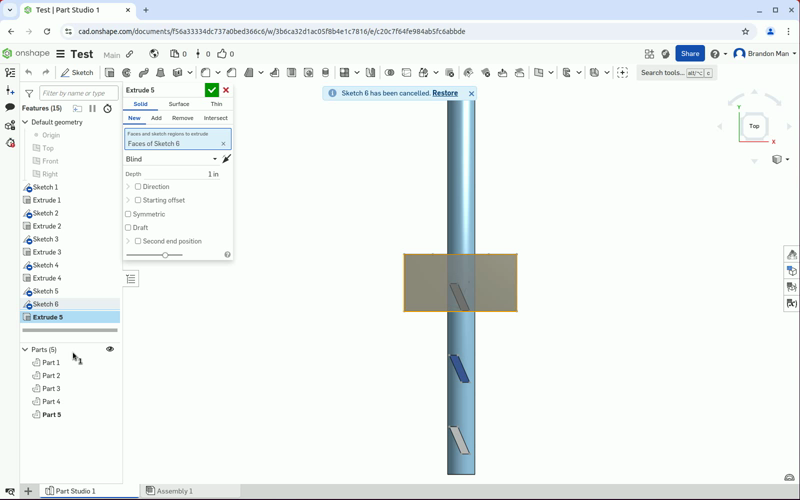
mouse_move(143, 106)
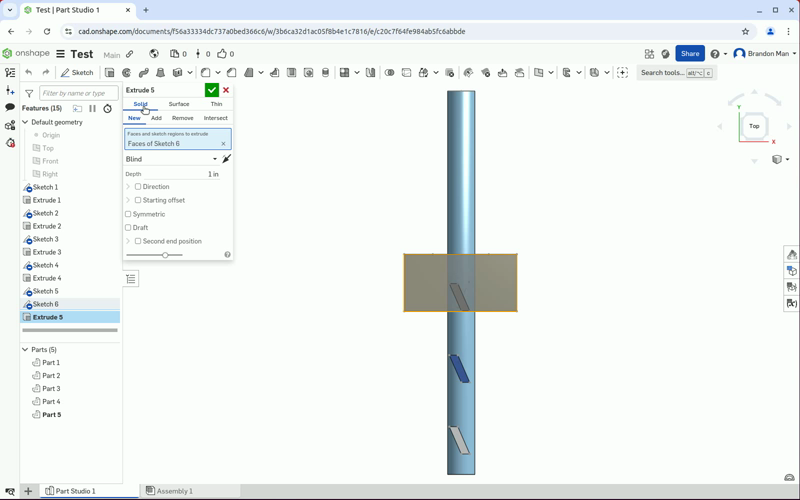
click(143, 106)
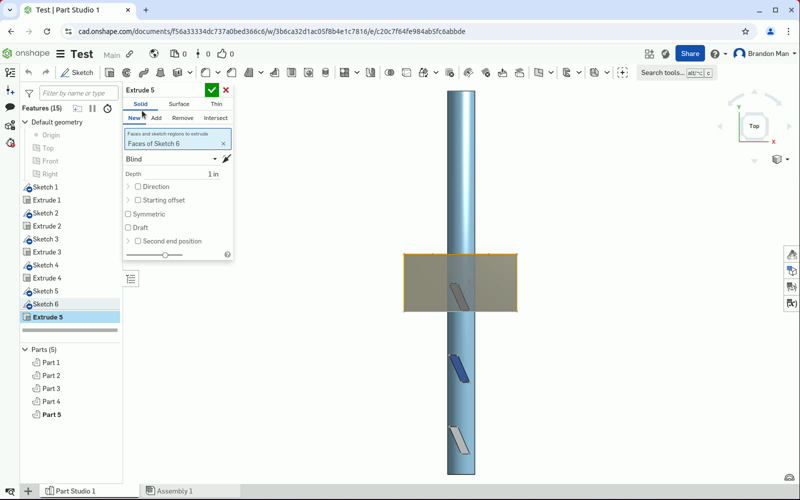
mouse_move(137, 120)
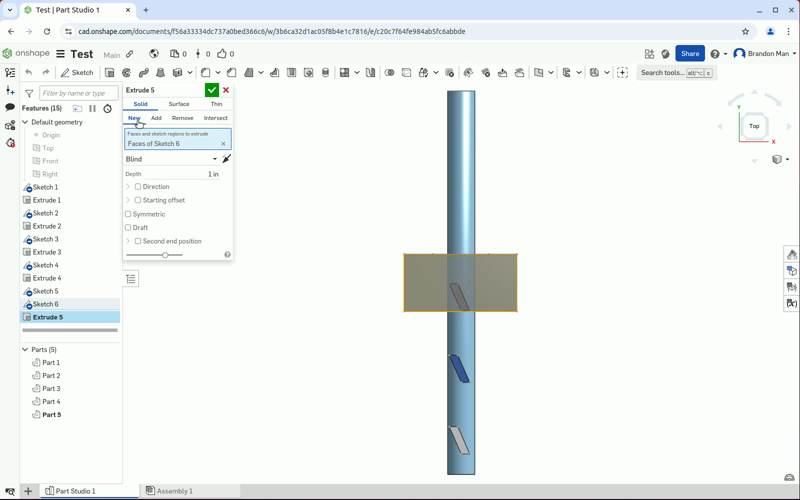
click(137, 120)
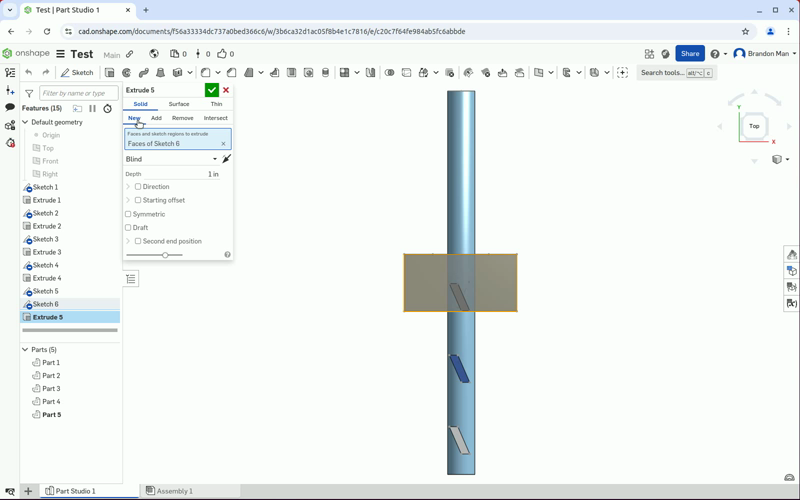
key(tab, 4)
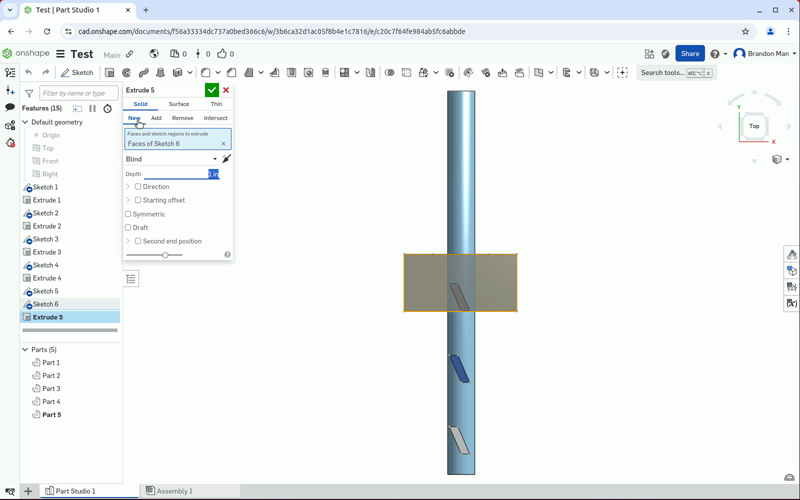
text(1.695)
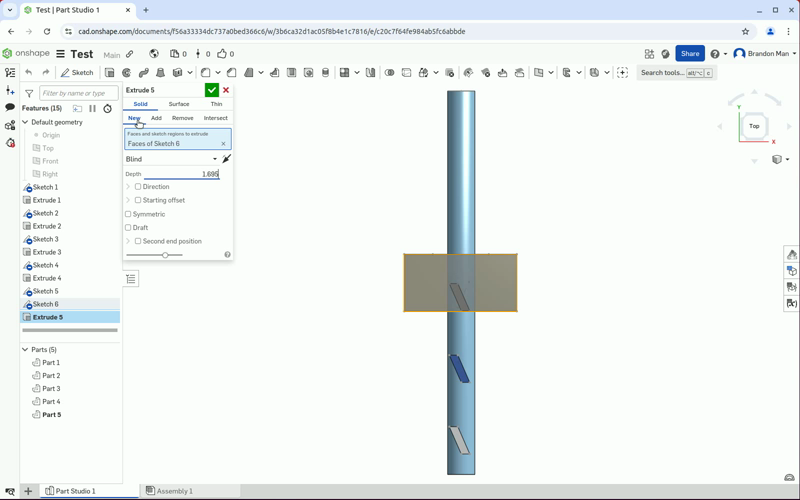
key(enter)
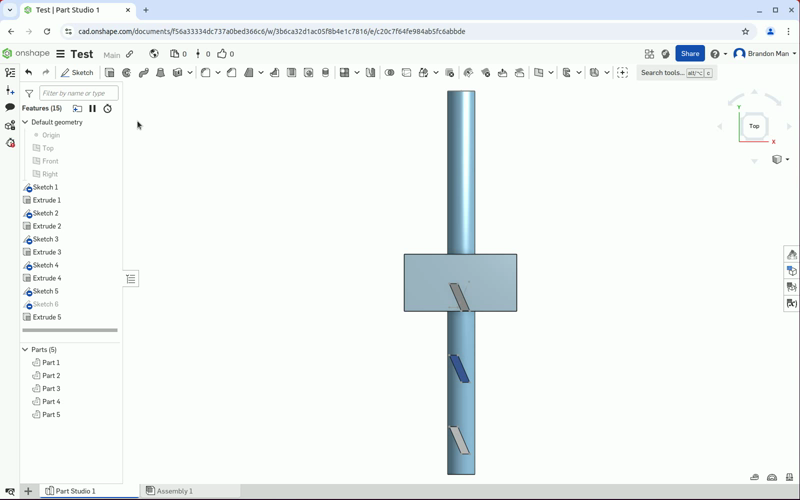
key(shift+h)
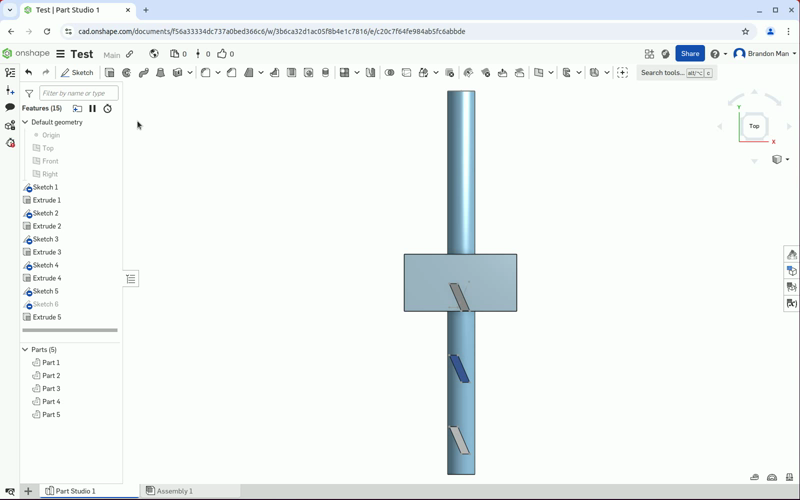
key(shift+h)
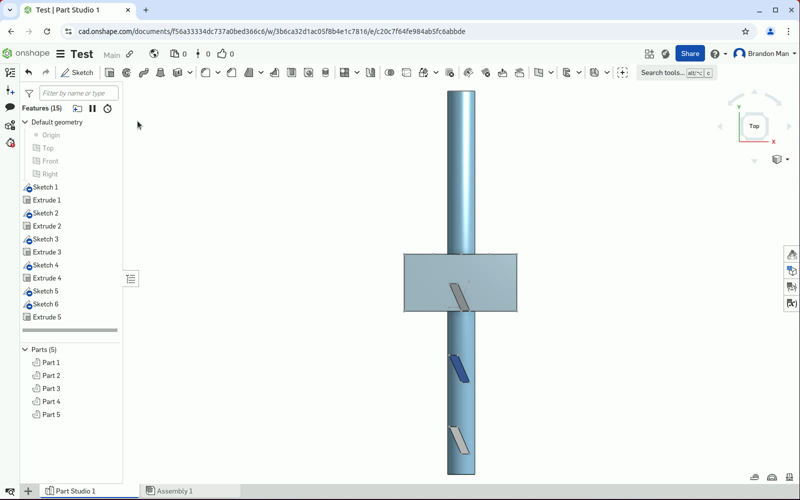
mouse_move(73, 189)
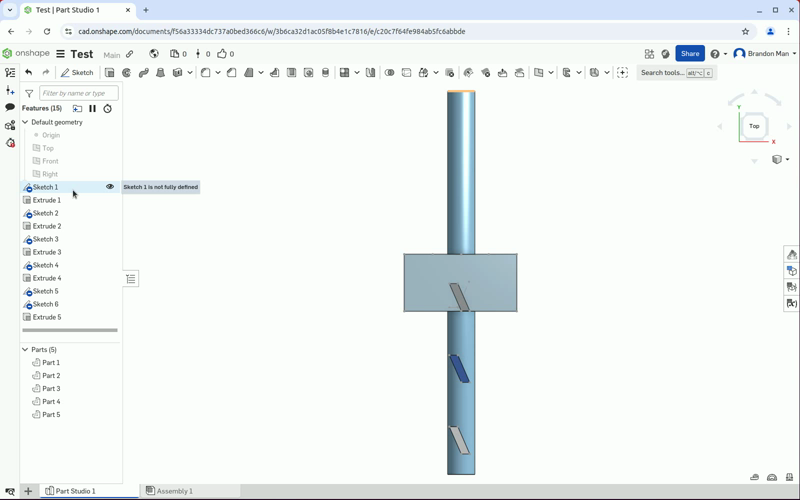
click(73, 189)
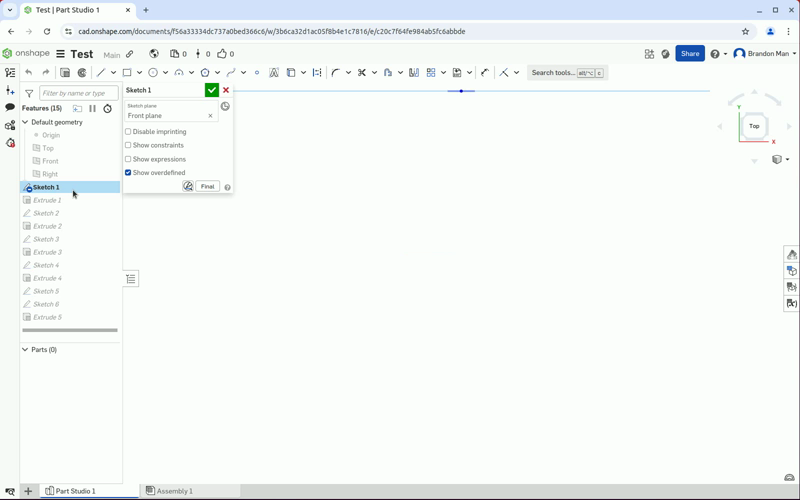
mouse_move(229, 92)
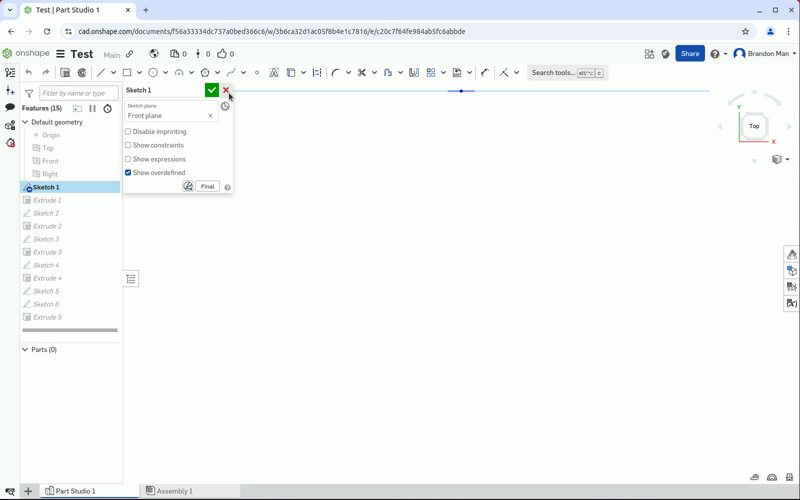
click(229, 92)
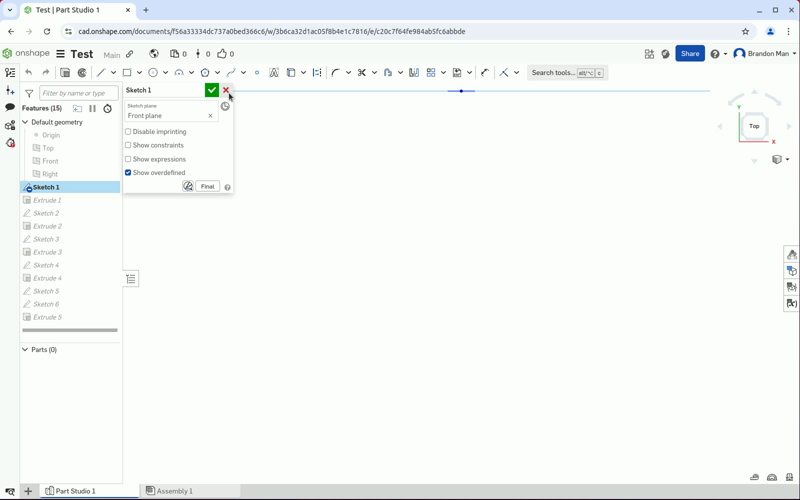
key(shift+s)
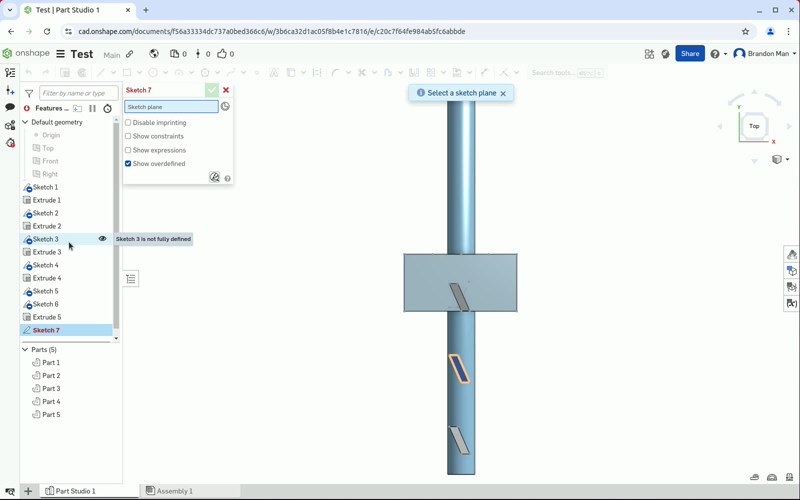
scroll(3)
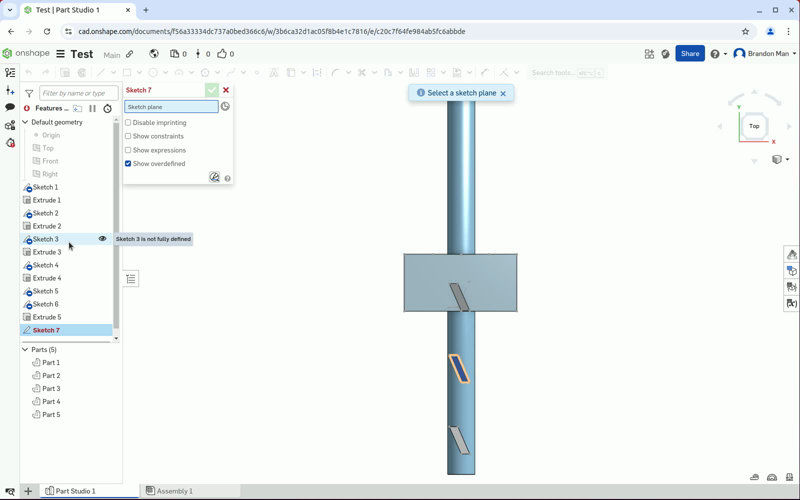
mouse_move(69, 150)
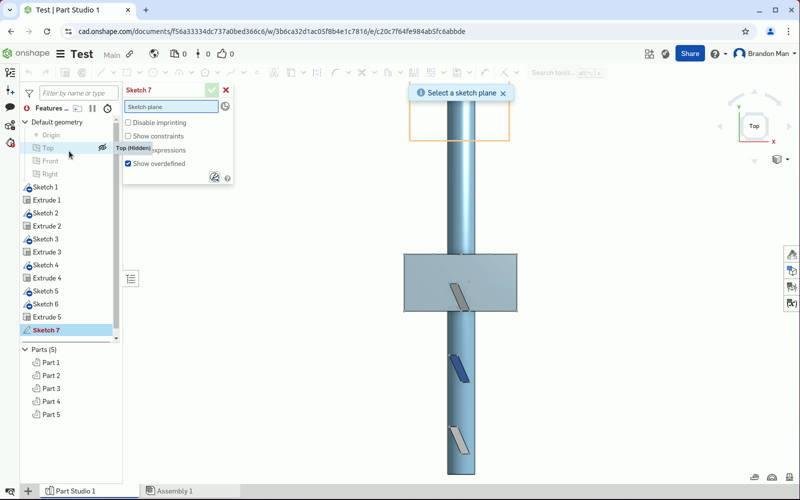
click(69, 150)
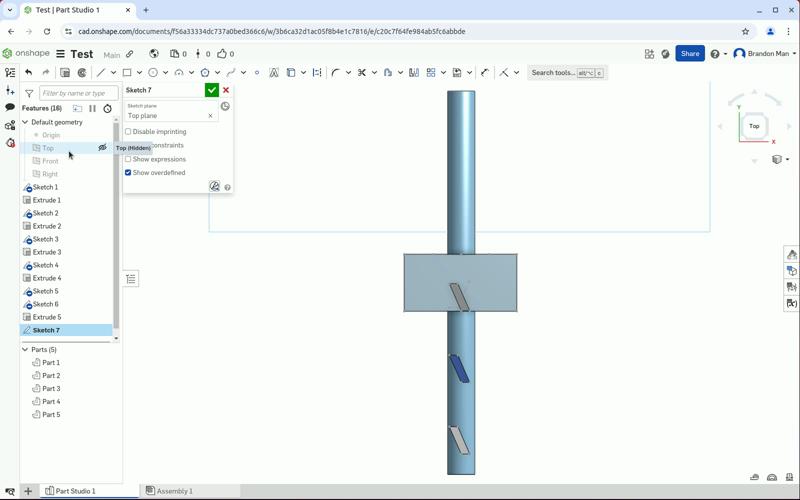
mouse_move(73, 352)
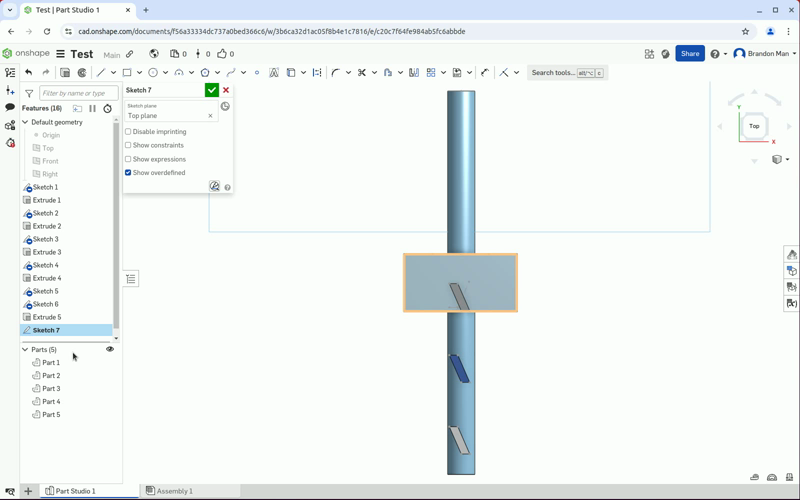
key(y)
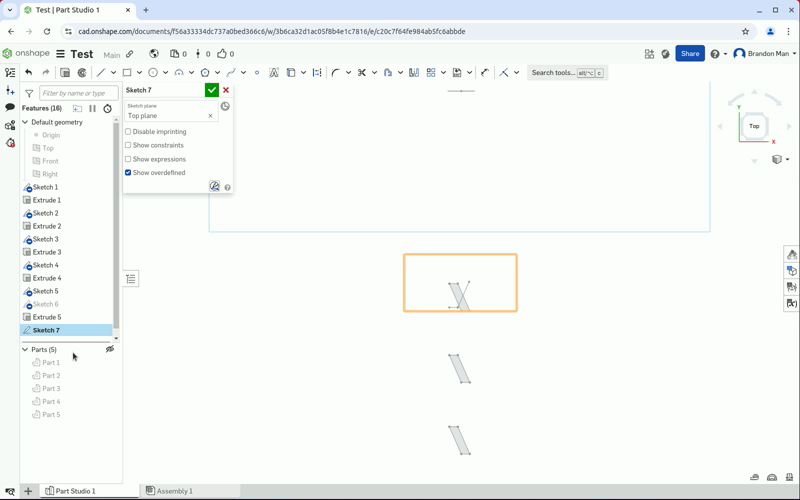
key(l)
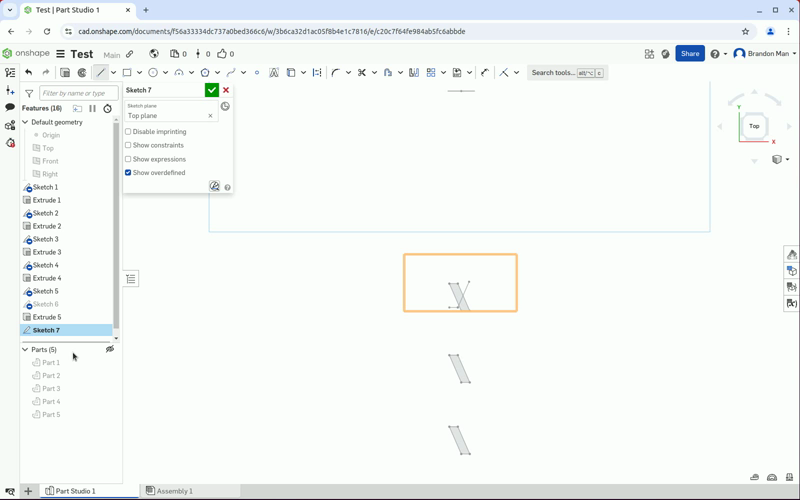
key_down(shift)
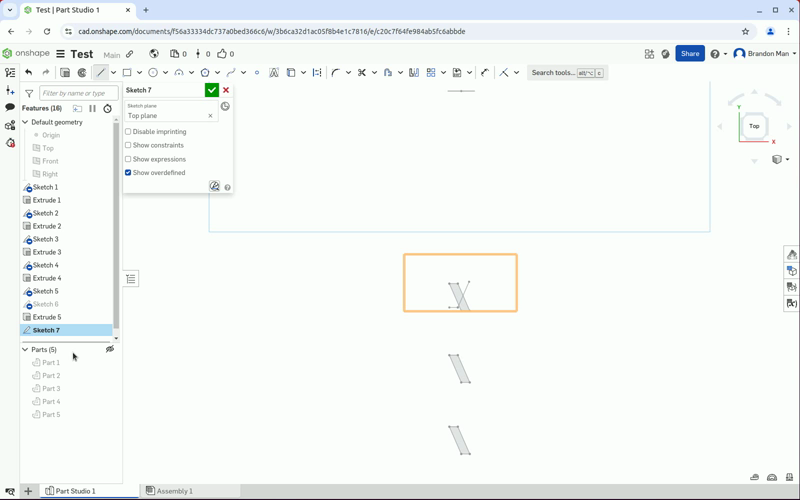
mouse_move(432, 254)
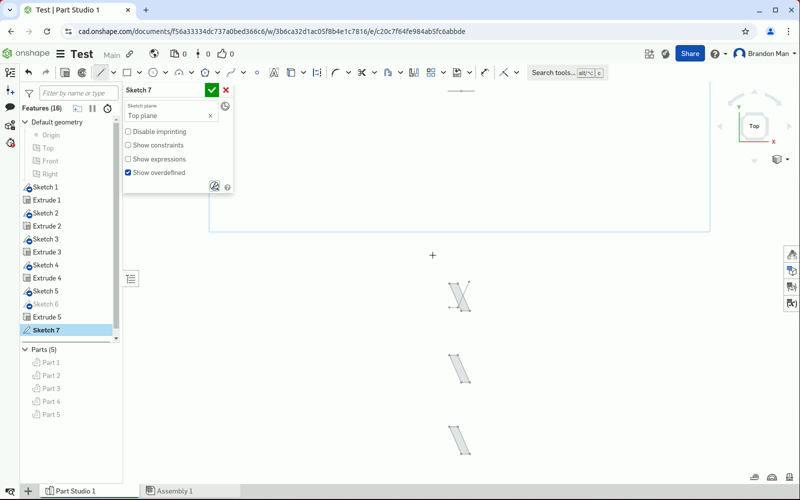
click(432, 254)
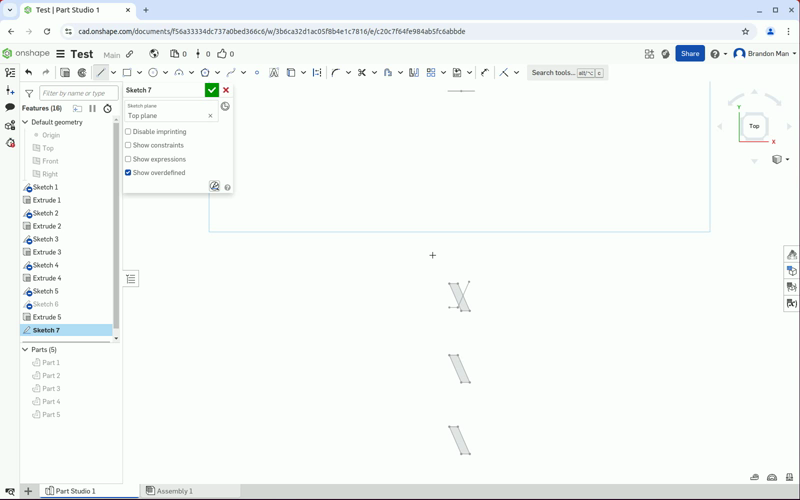
key_up(shift)
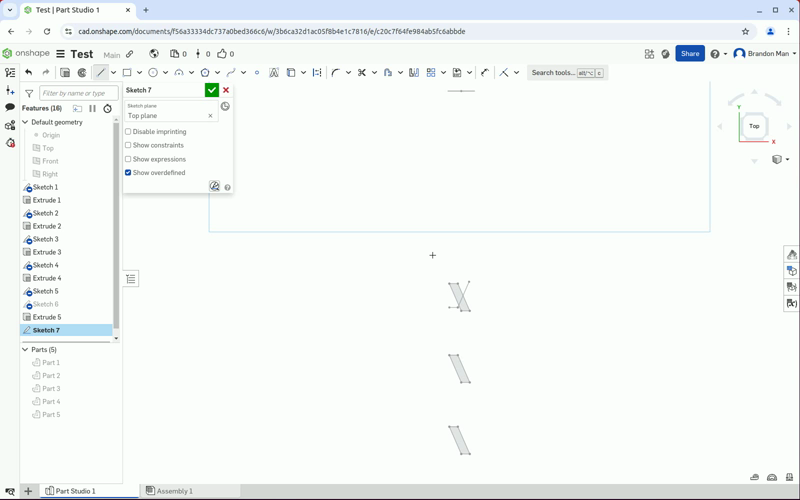
key_down(shift)
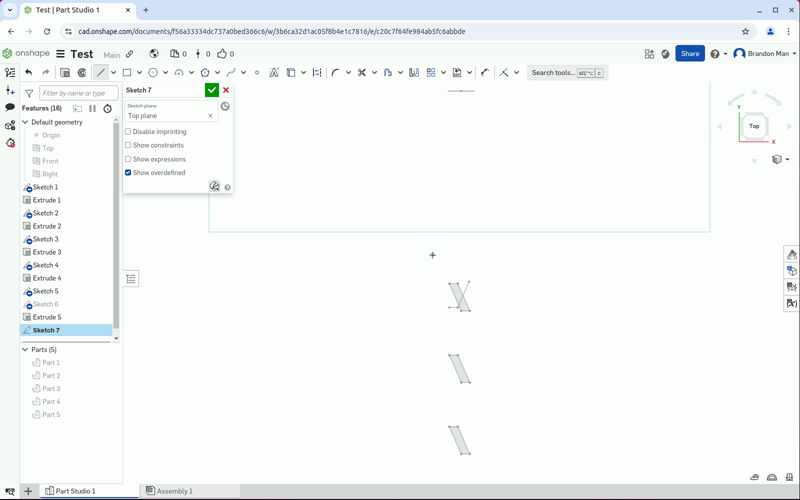
mouse_move(462, 254)
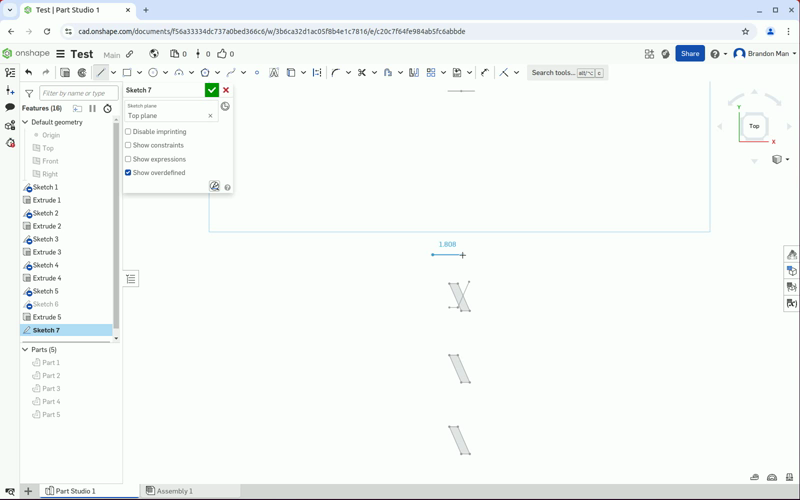
mouse_move(461, 254)
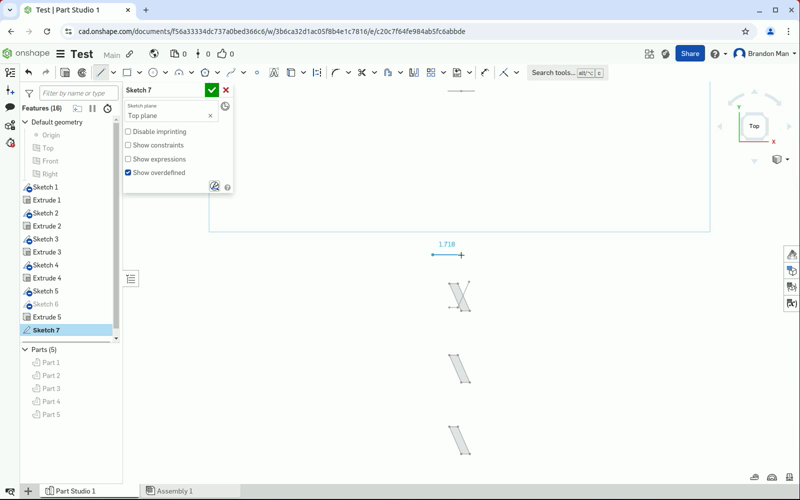
click(461, 254)
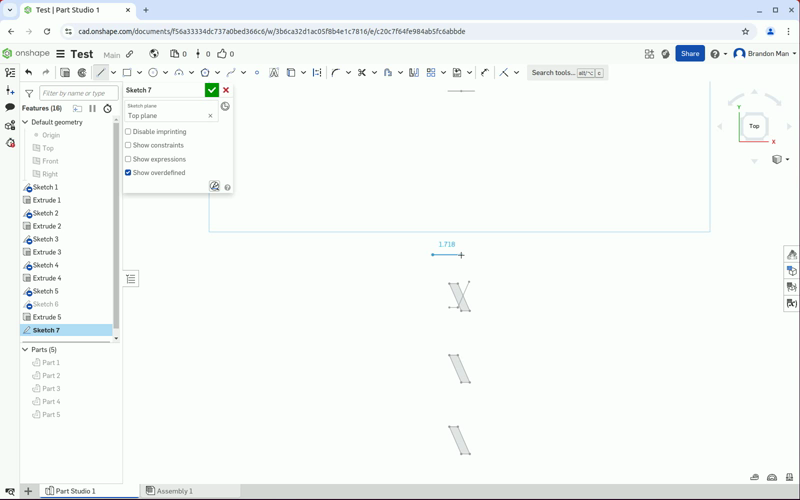
key_up(shift)
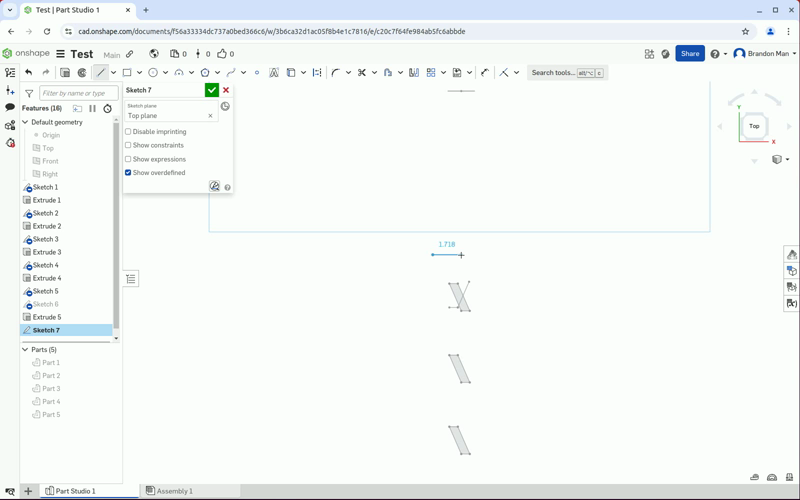
key_down(shift)
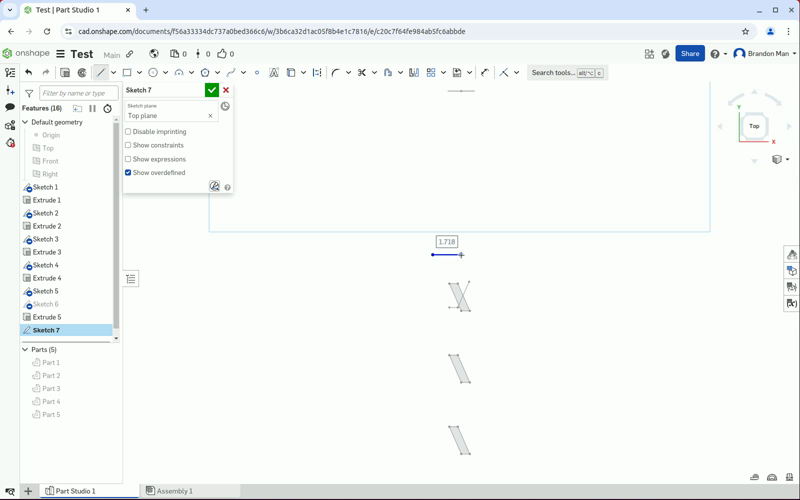
mouse_move(491, 254)
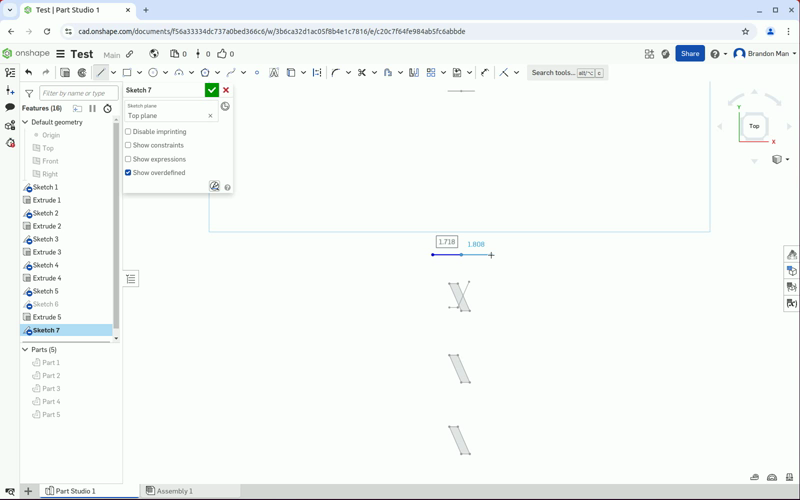
mouse_move(489, 254)
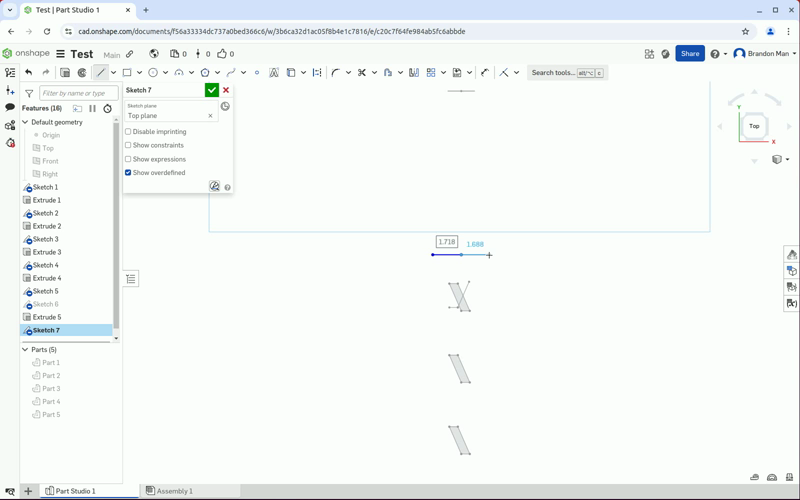
click(489, 254)
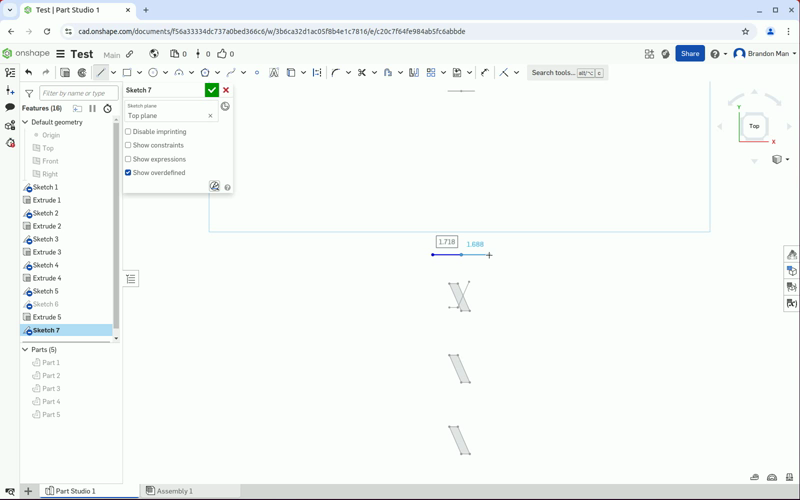
key_up(shift)
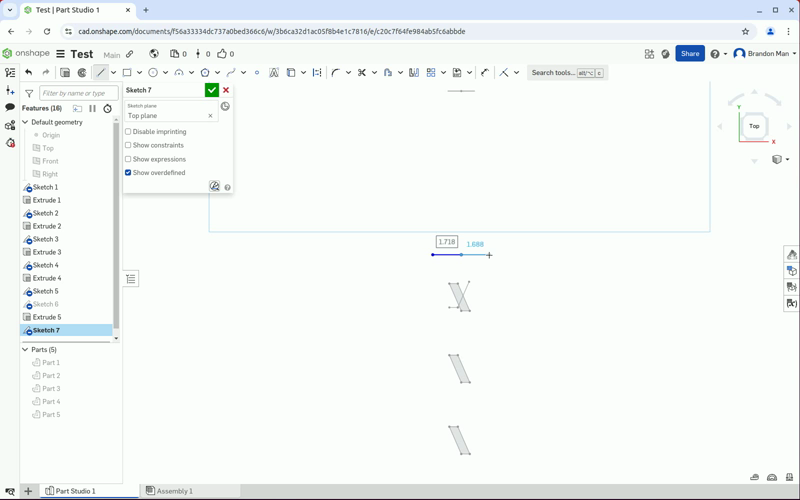
key_down(shift)
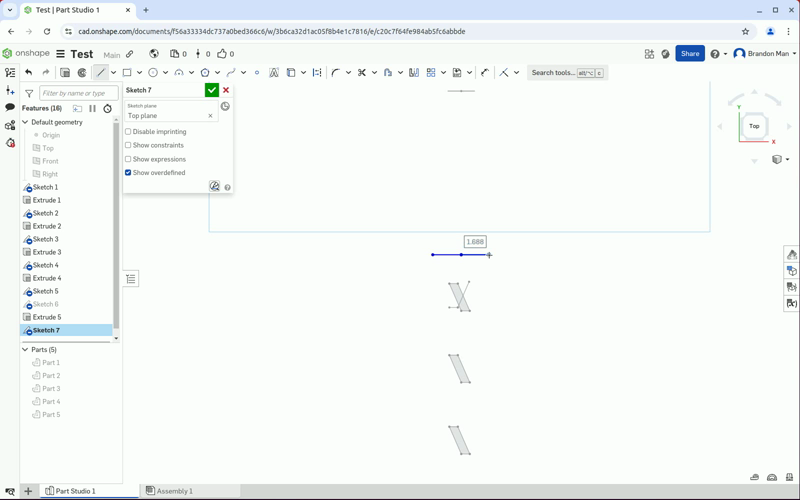
mouse_move(519, 254)
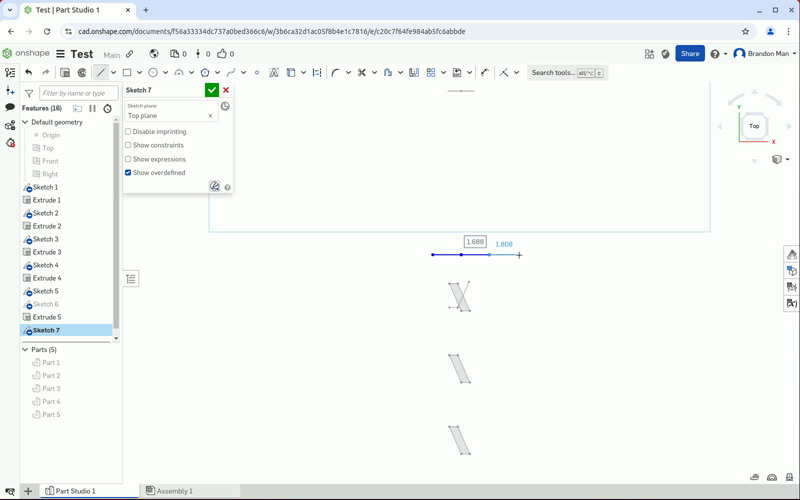
mouse_move(489, 198)
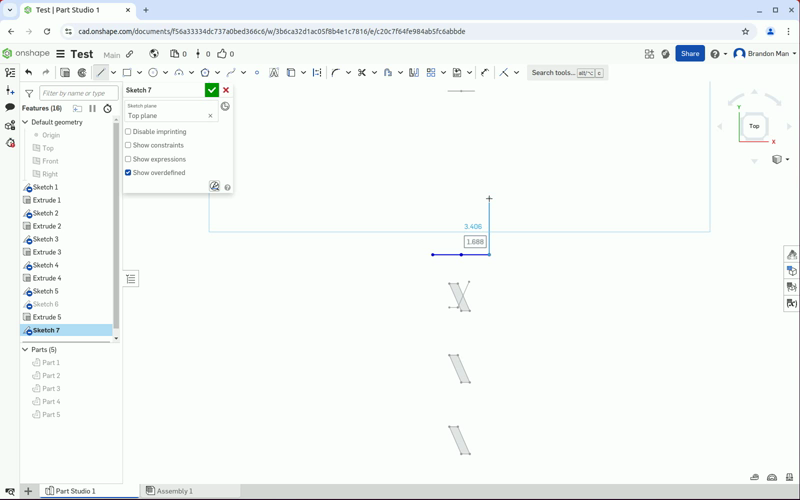
click(489, 198)
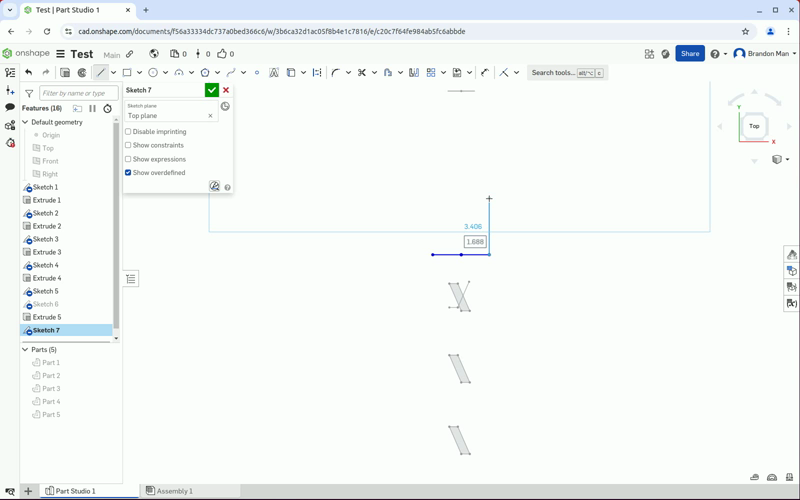
key_up(shift)
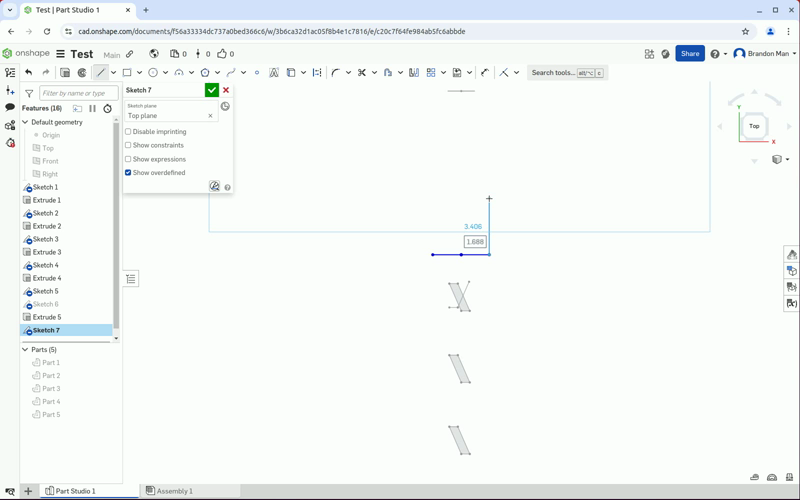
key_down(shift)
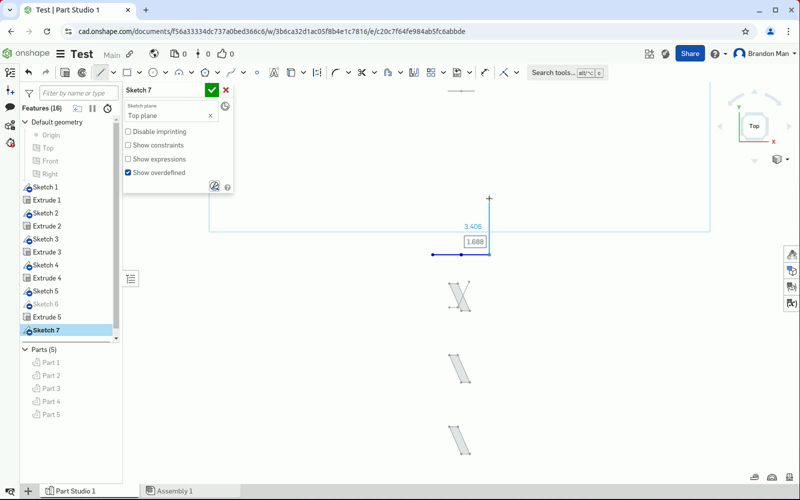
mouse_move(519, 198)
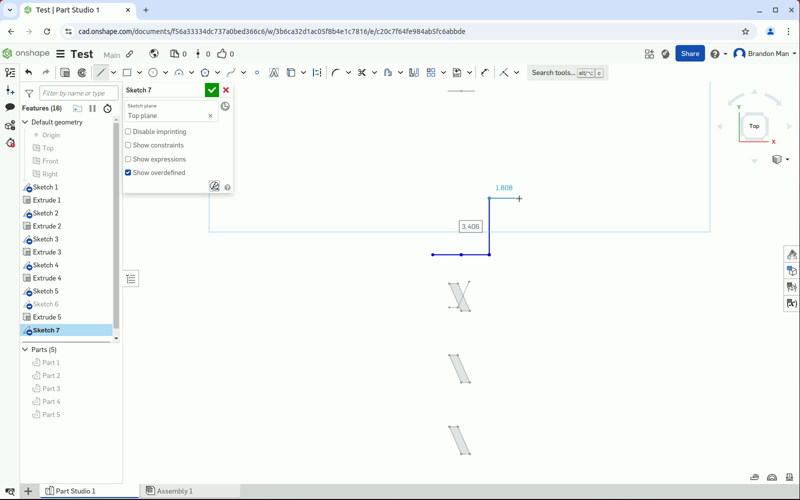
mouse_move(432, 198)
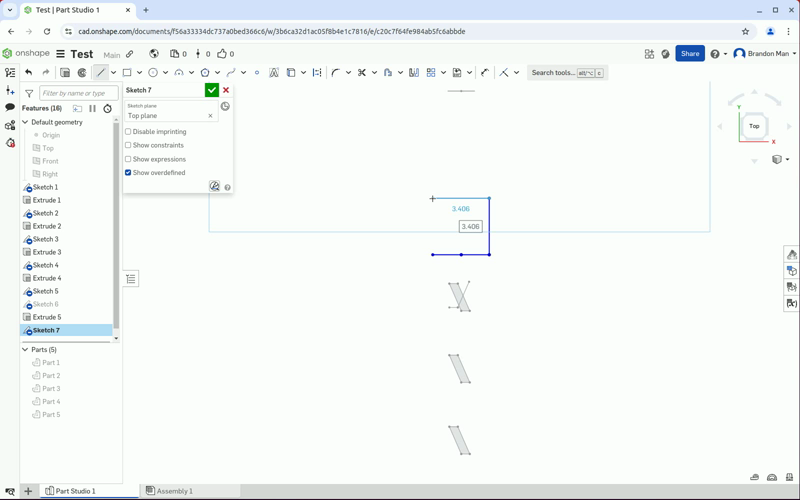
click(432, 198)
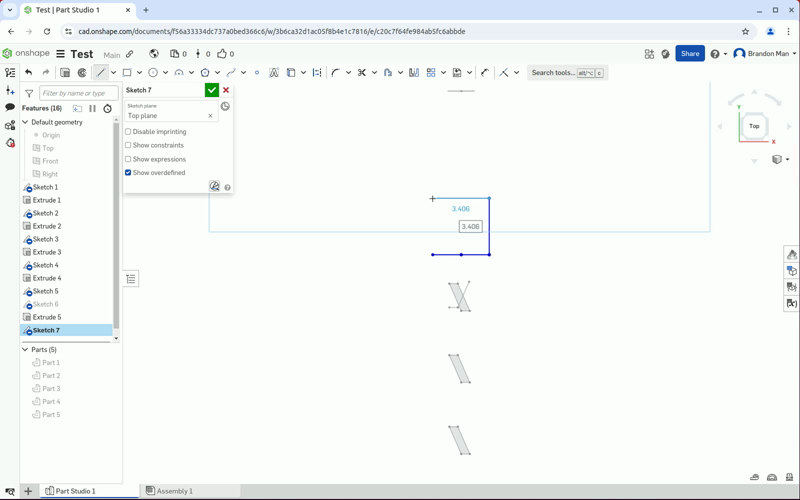
key_up(shift)
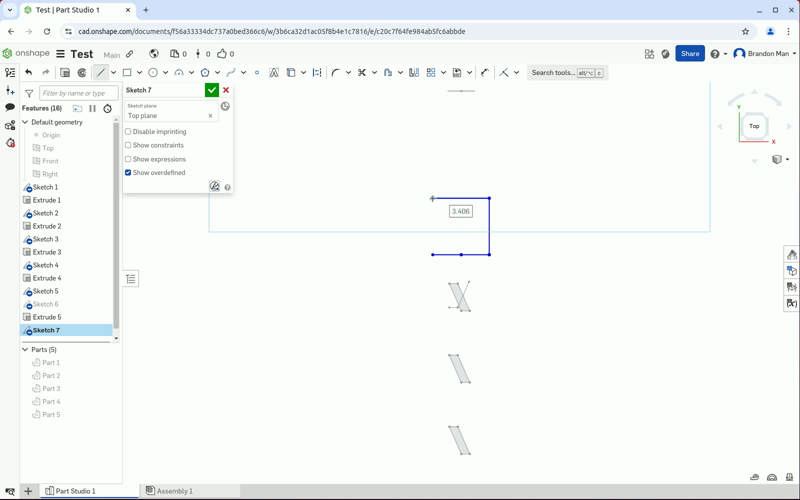
mouse_move(462, 198)
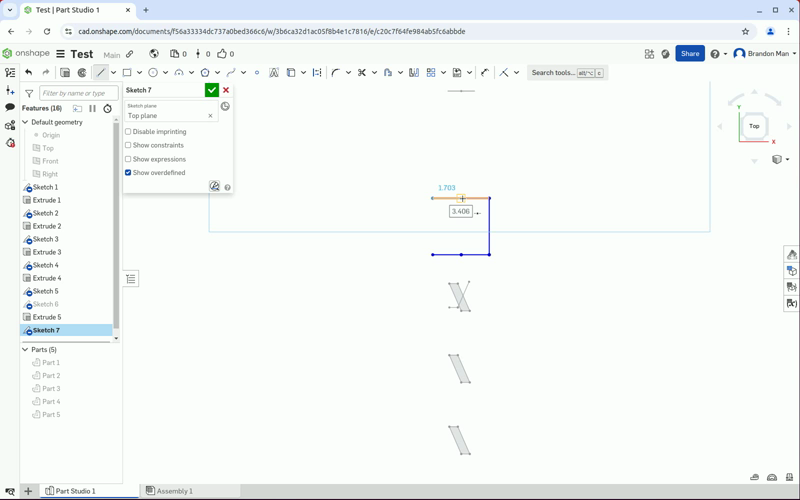
key_down(shift)
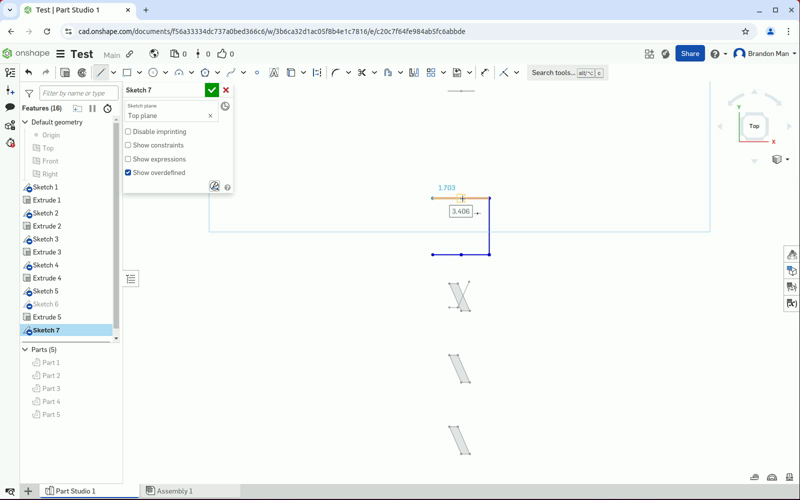
mouse_move(432, 254)
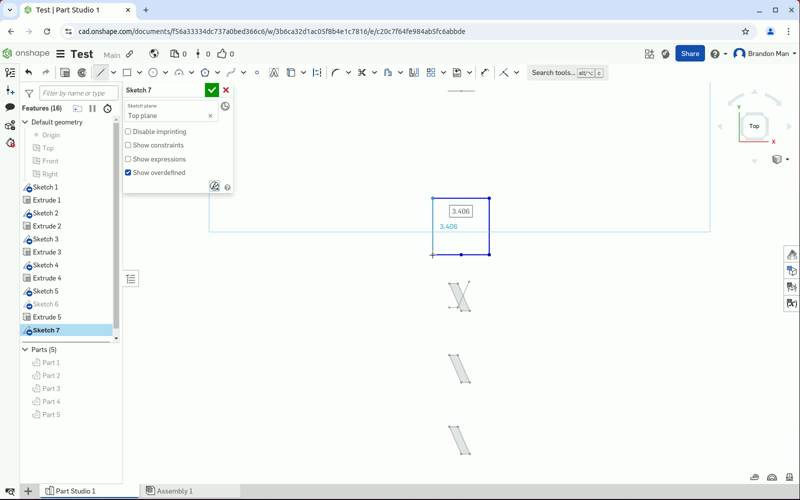
key_up(shift)
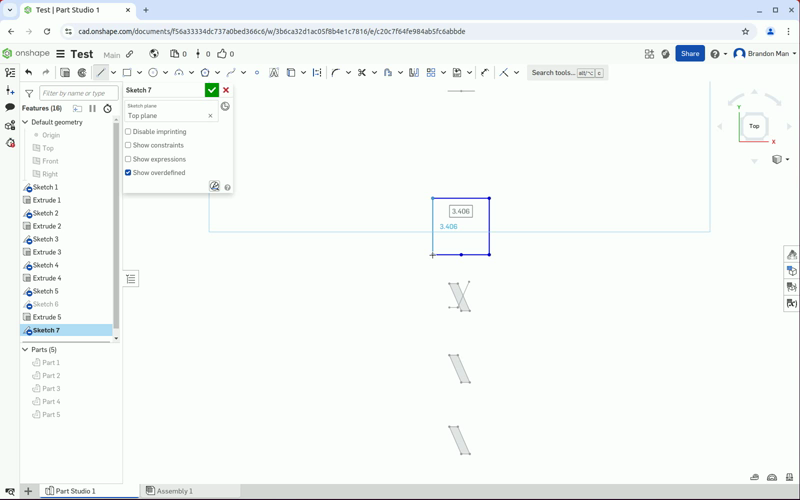
click(432, 254)
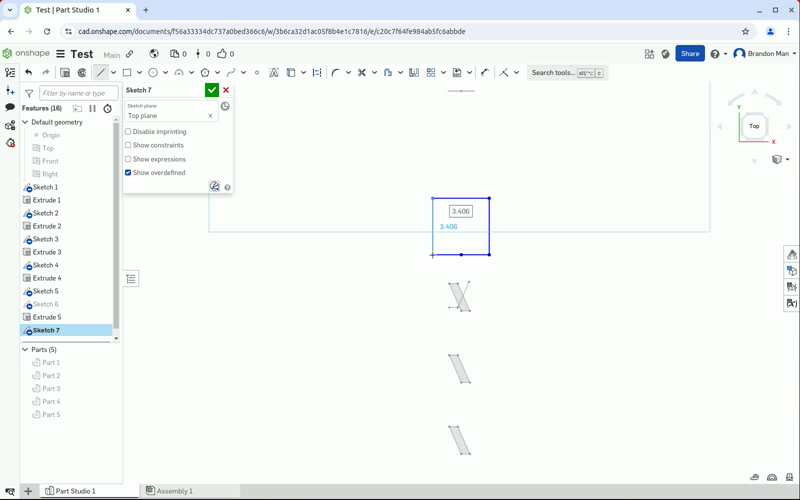
key(esc)
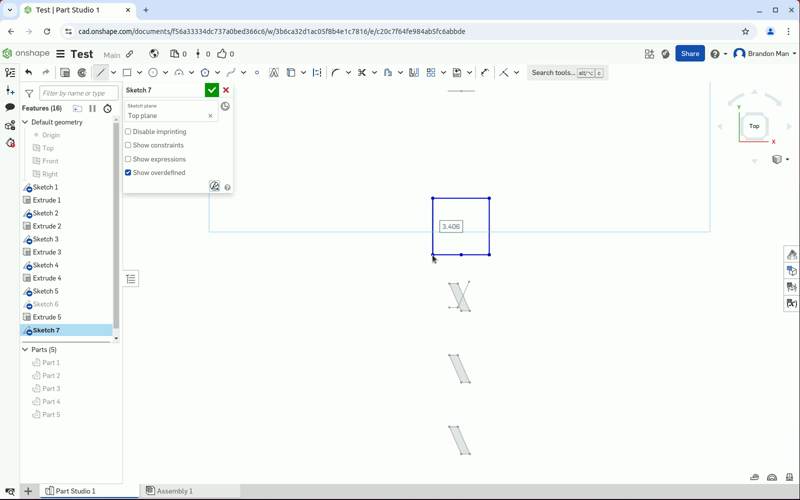
mouse_move(439, 201)
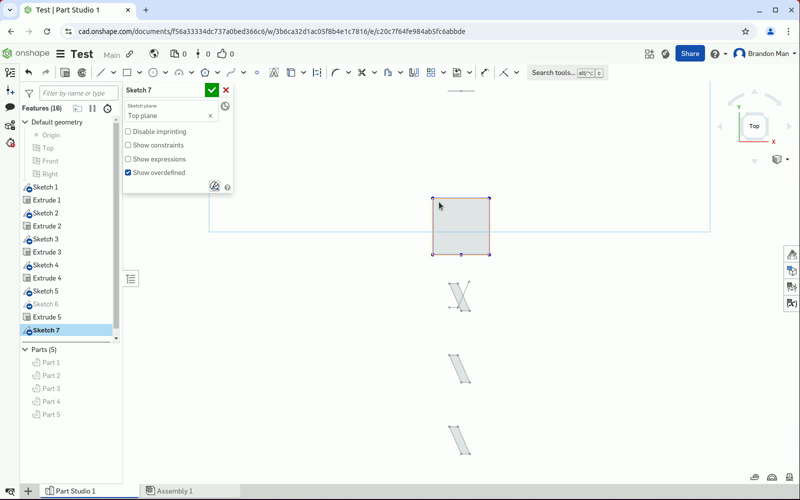
click(439, 201)
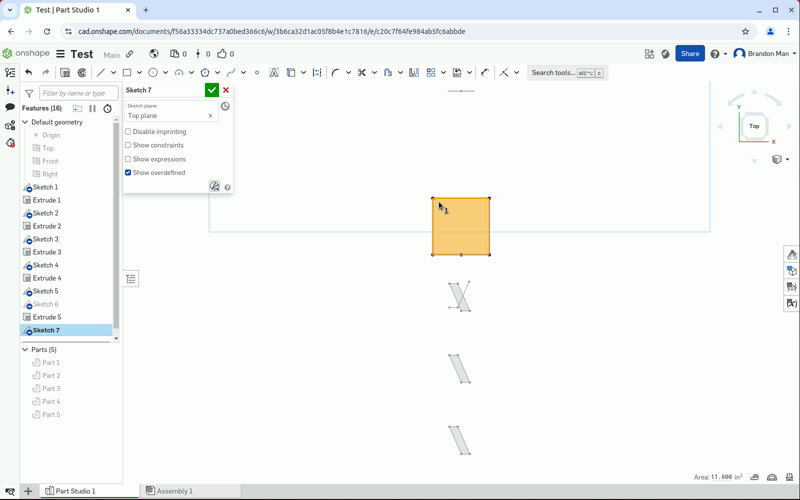
mouse_move(73, 352)
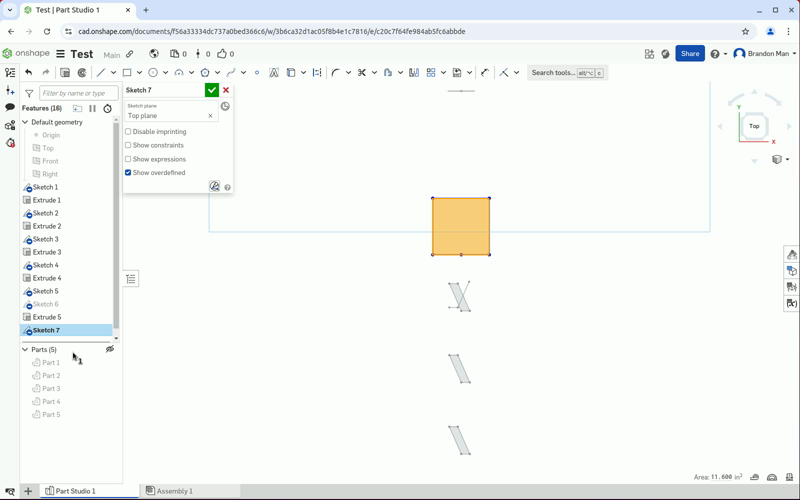
key(shift+y)
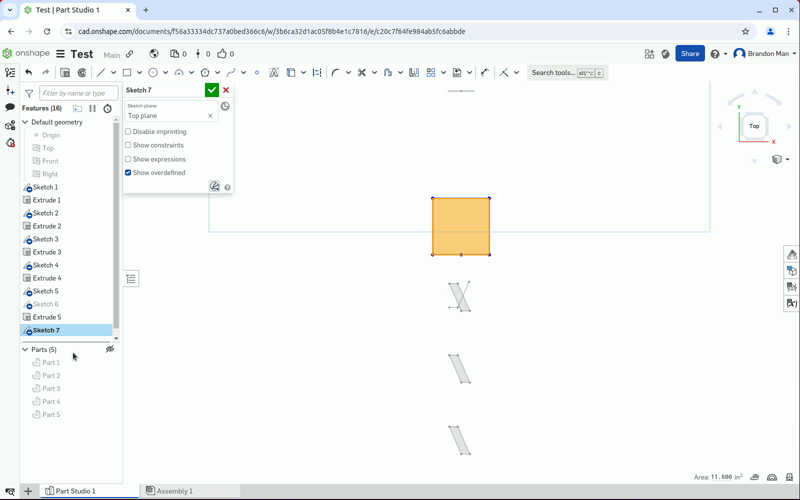
key(shift+e)
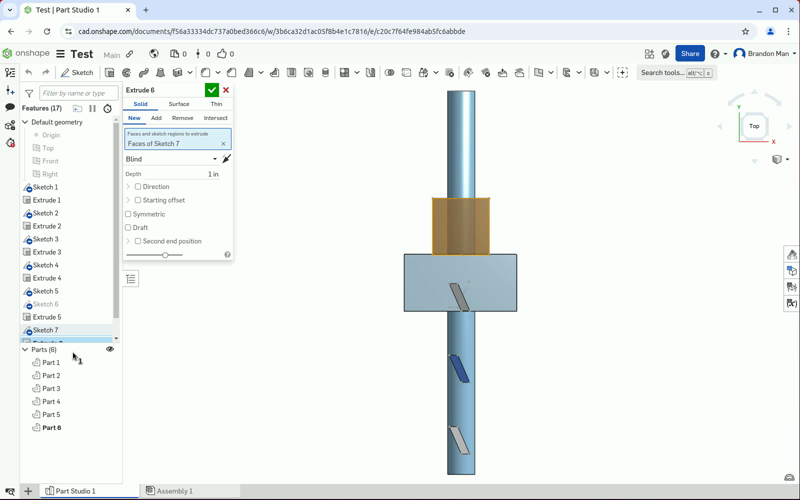
mouse_move(143, 106)
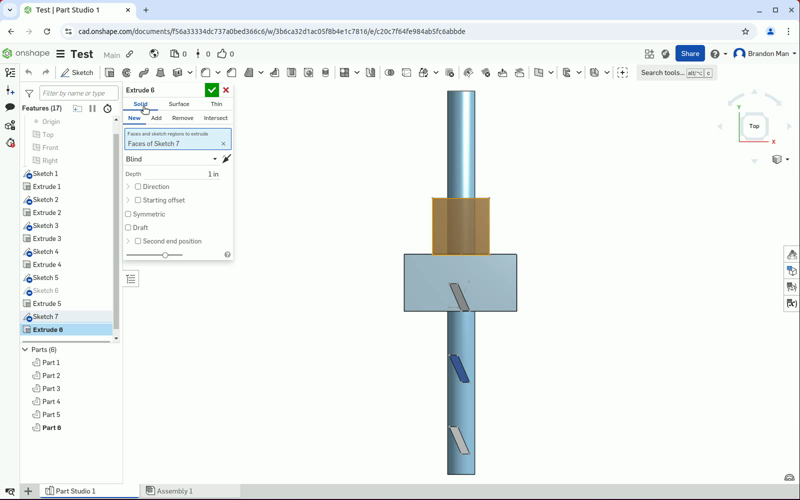
click(143, 106)
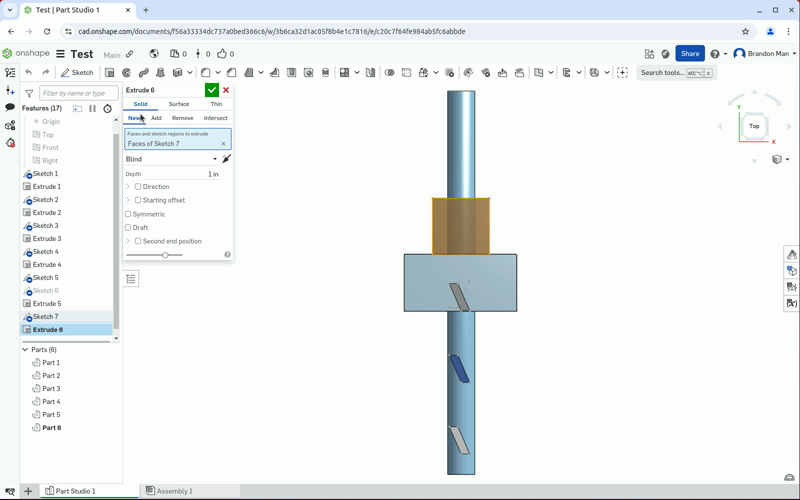
mouse_move(137, 120)
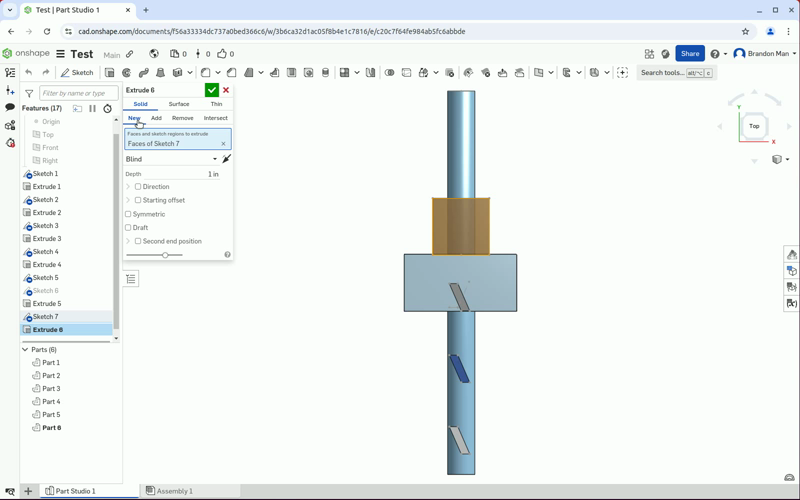
click(137, 120)
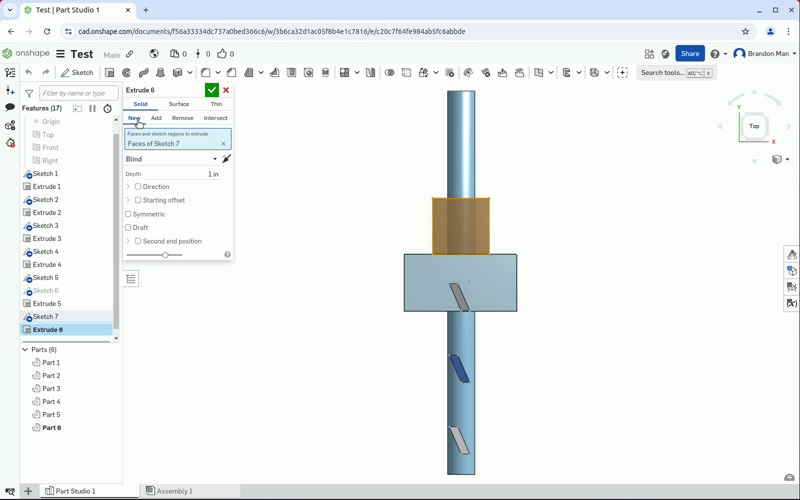
key(tab, 4)
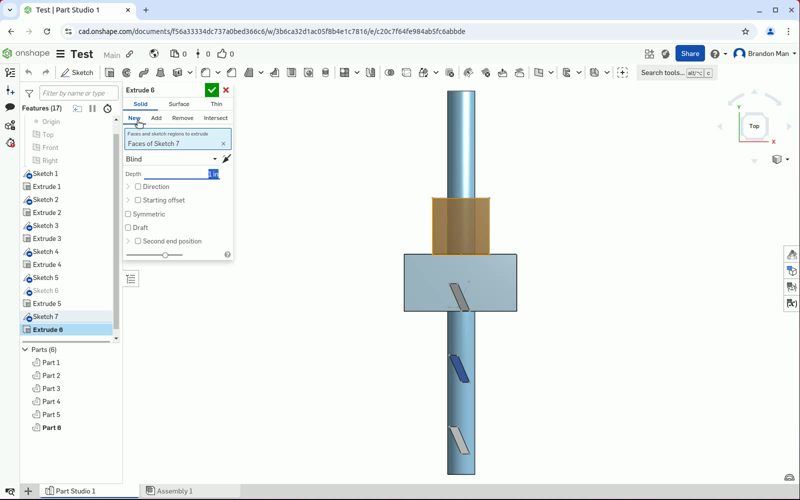
text(1.695)
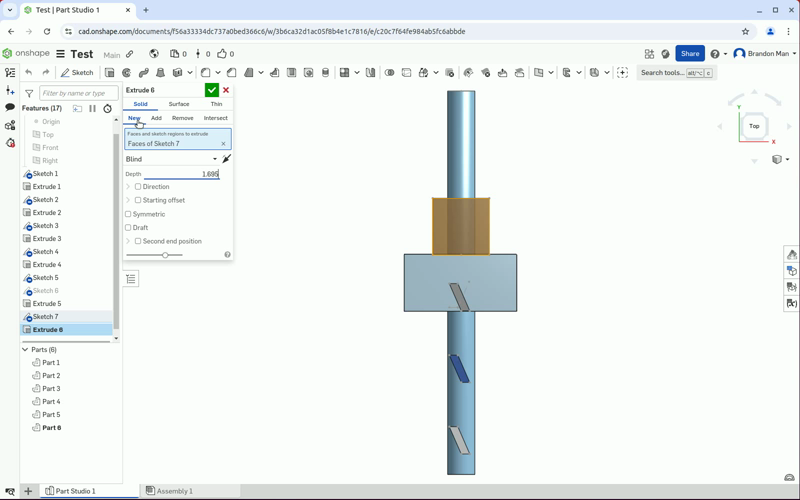
key(enter)
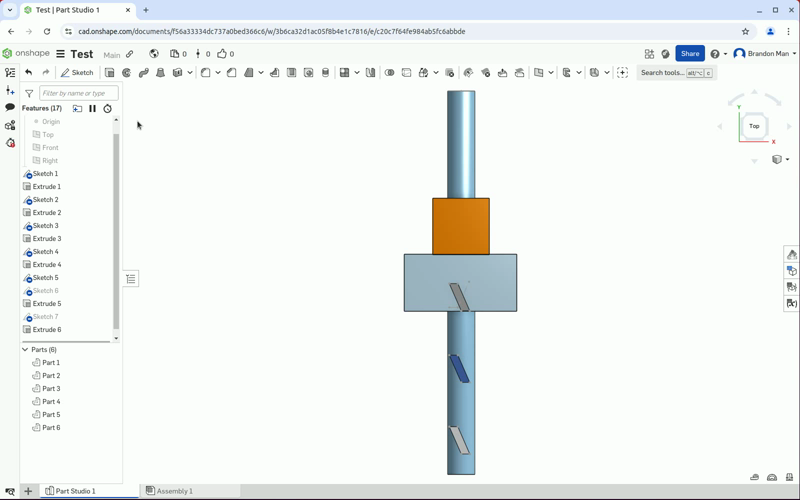
key(shift+h)
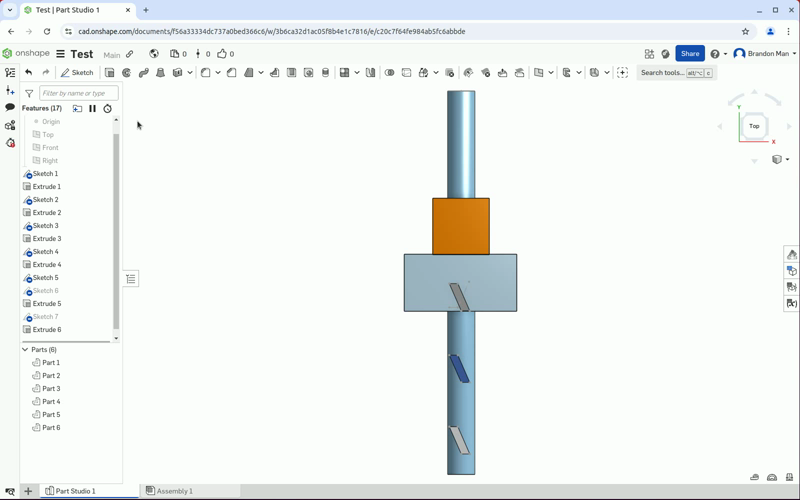
key(shift+h)
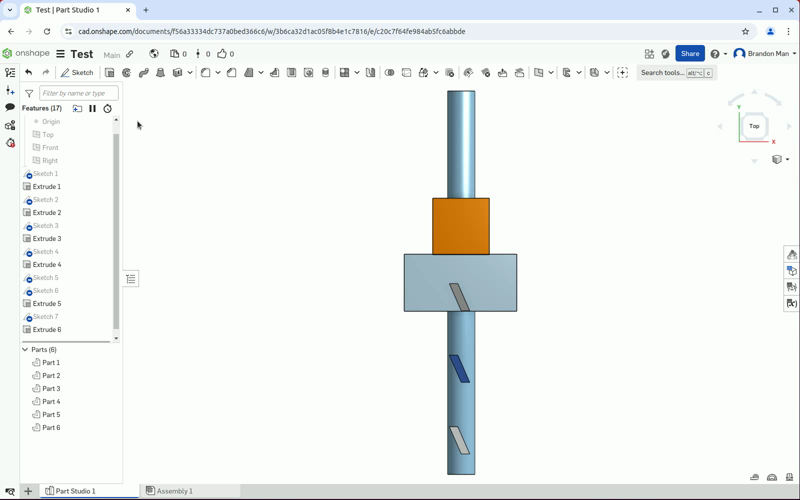
key(shift+7)
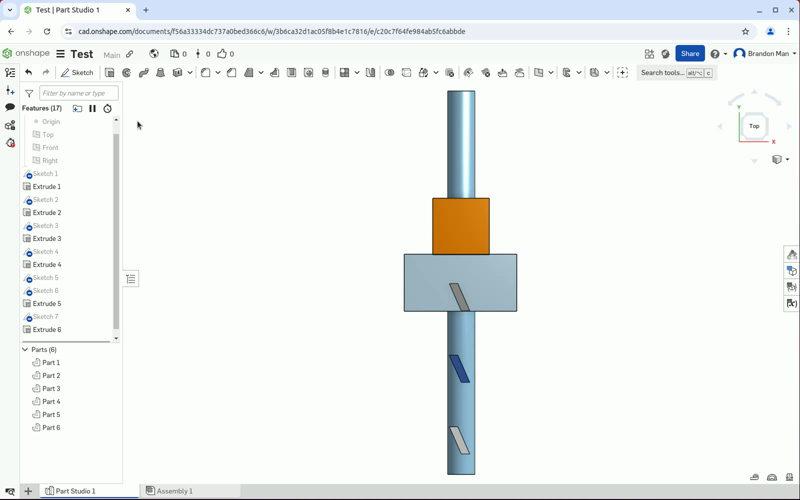
key(up, 3)
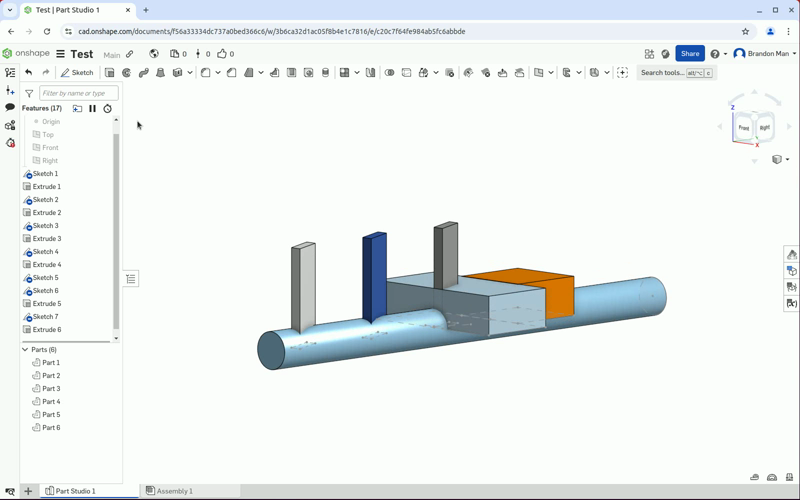
key(left, 3)
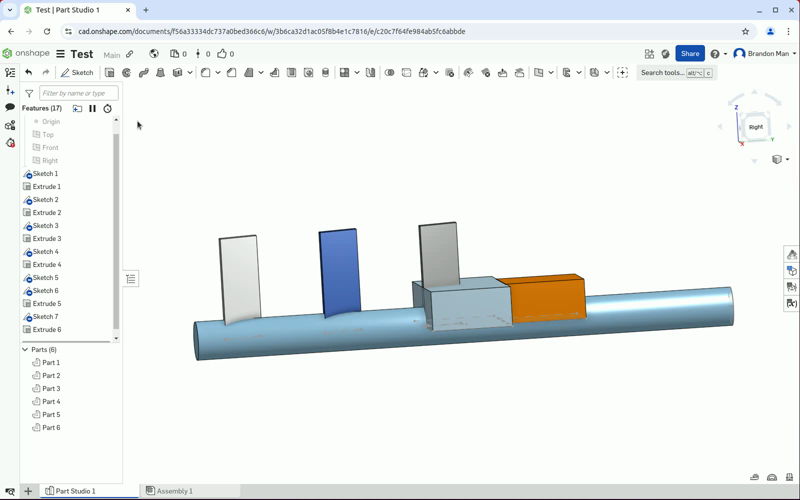
key(right, 3)
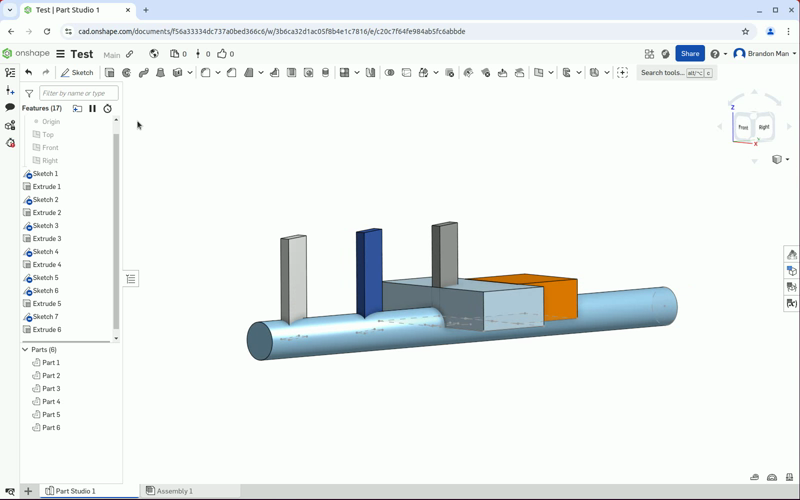
key(down, 3)
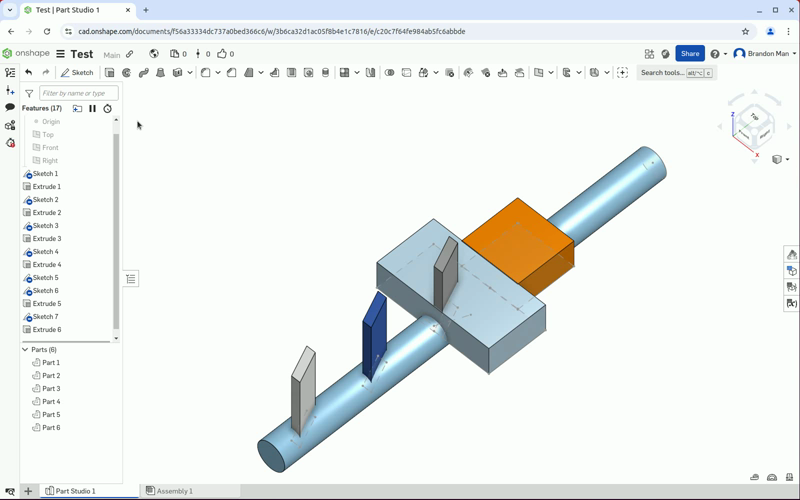
mouse_move(69, 176)
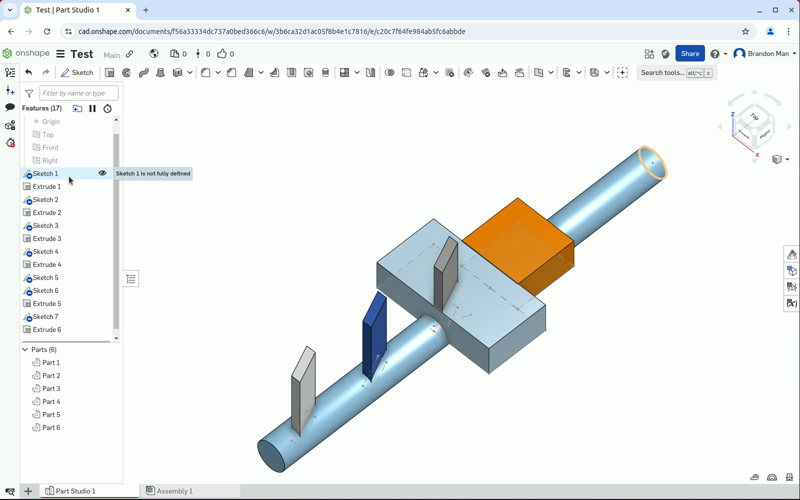
click(69, 176)